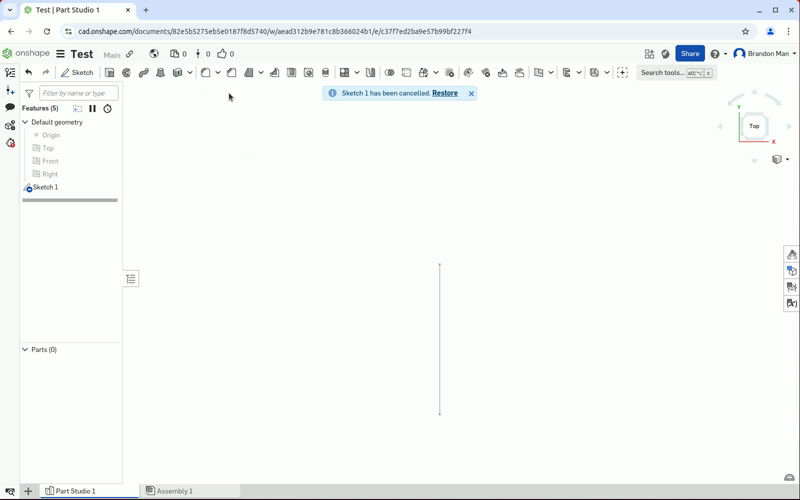
key(shift+h)
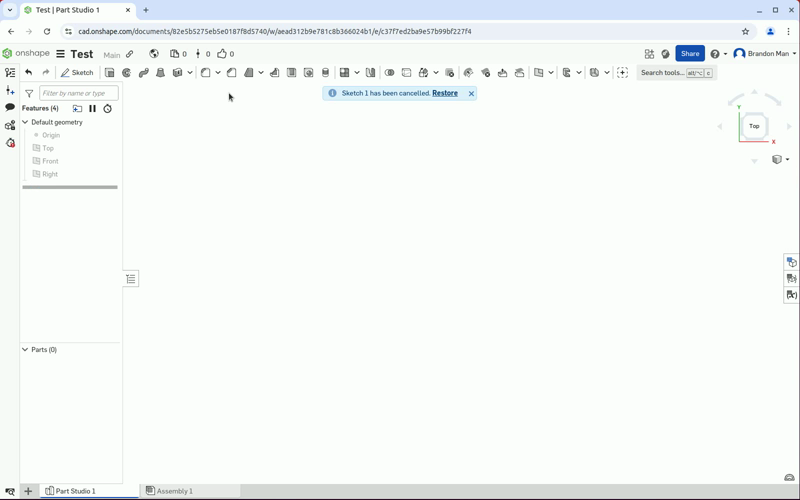
mouse_move(73, 352)
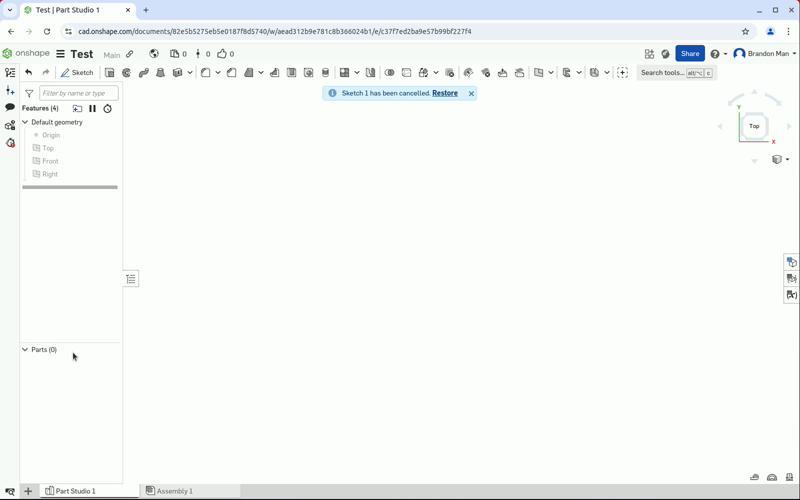
key(y)
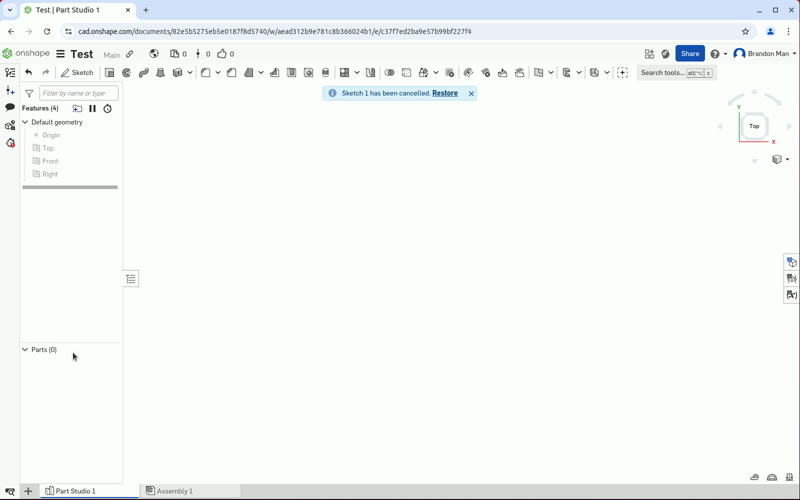
key(shift+p)
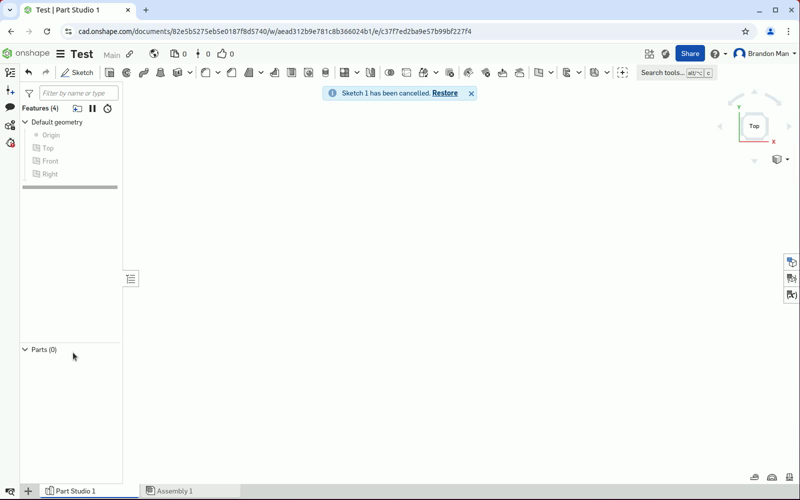
key(space)
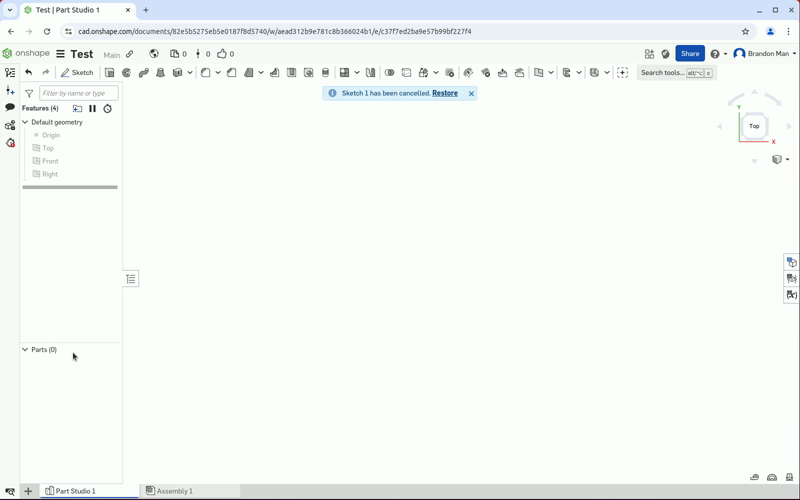
key_down(shift)
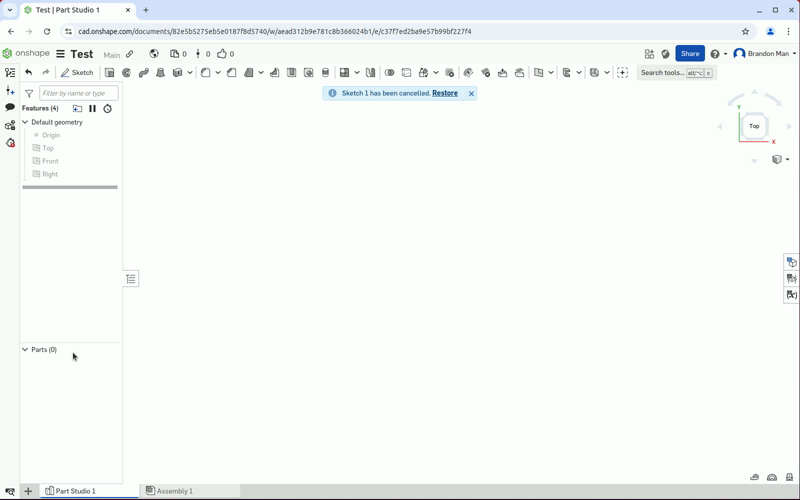
key(up)
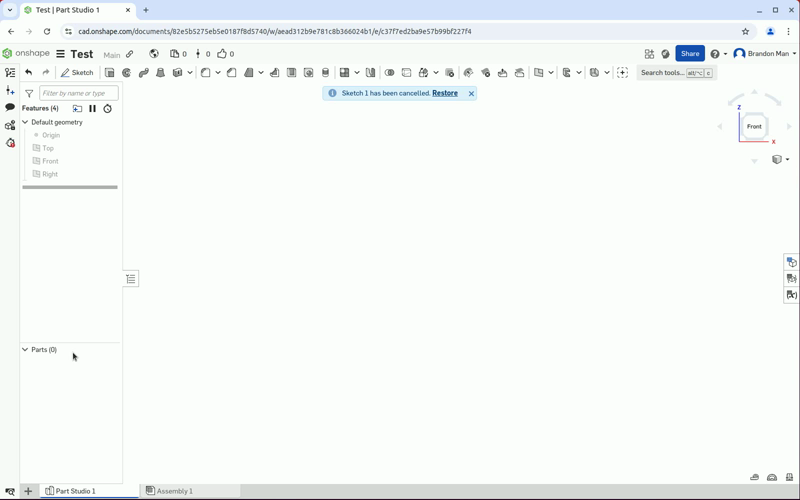
key_up(shift)
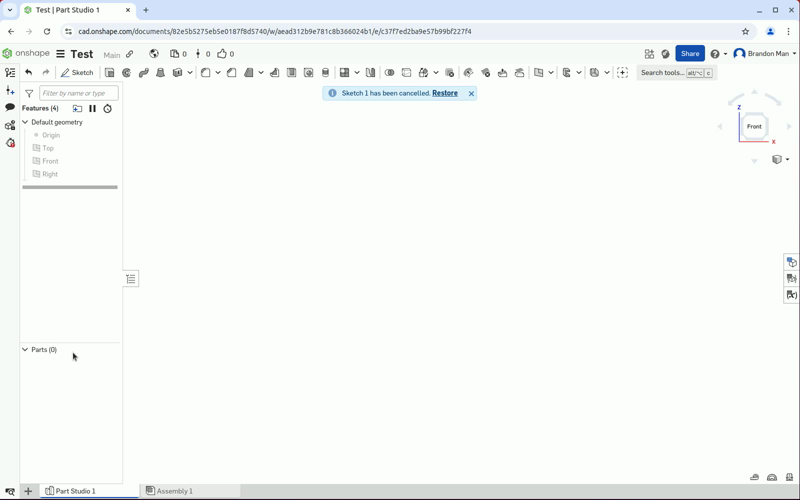
mouse_move(73, 352)
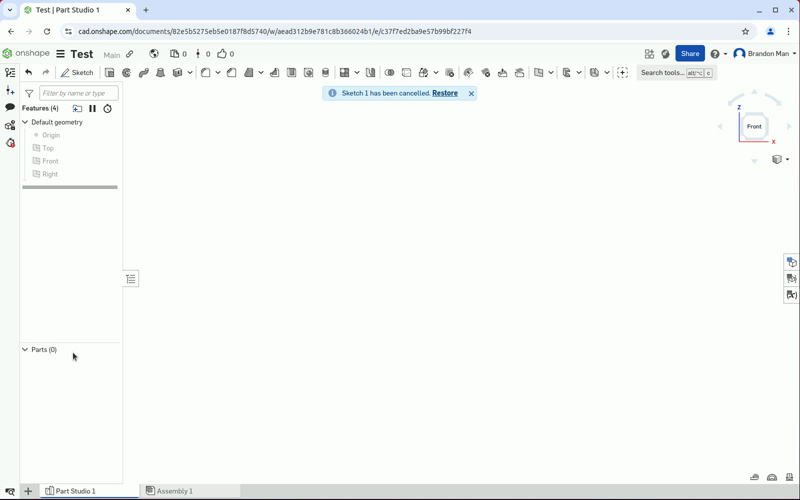
key(shift+y)
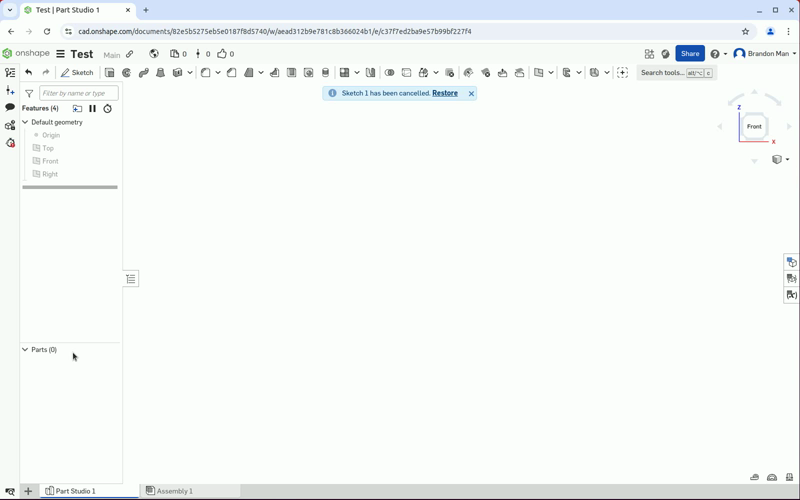
key(shift+s)
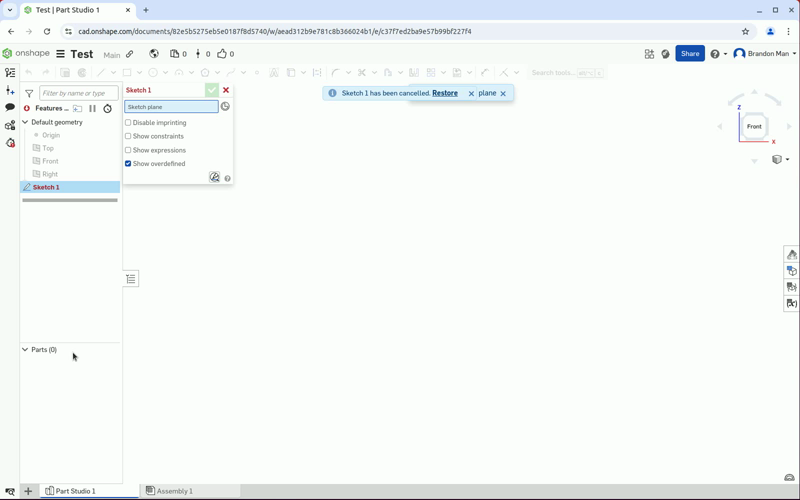
mouse_move(73, 163)
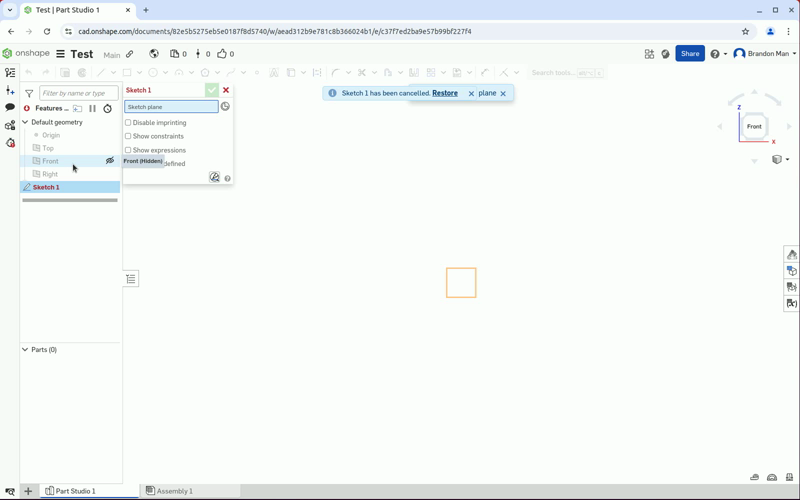
click(73, 163)
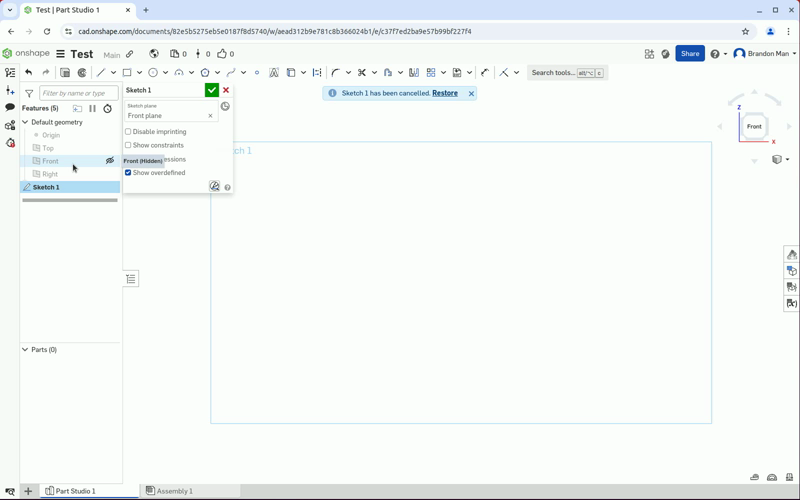
mouse_move(73, 352)
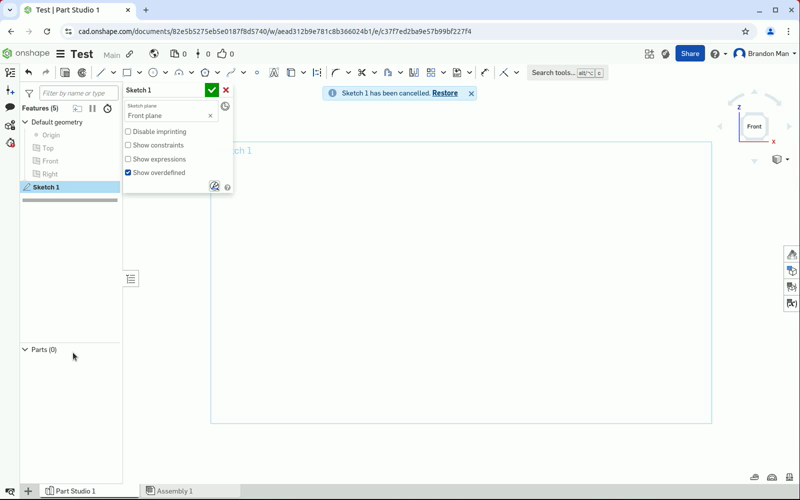
key(y)
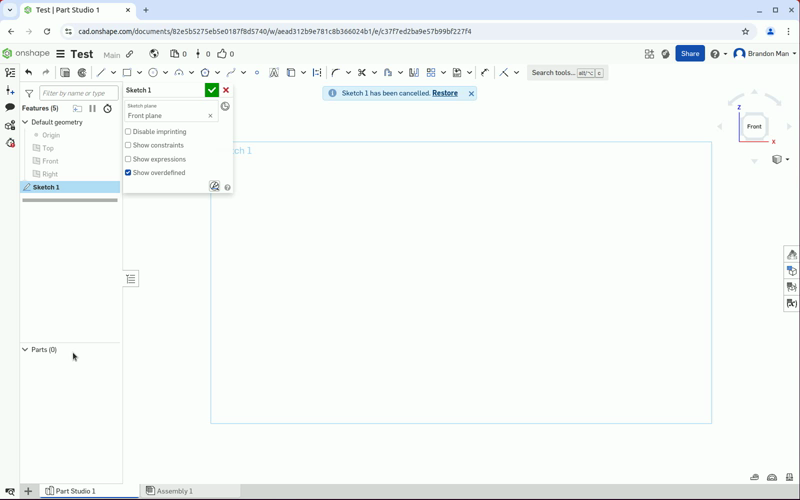
key(l)
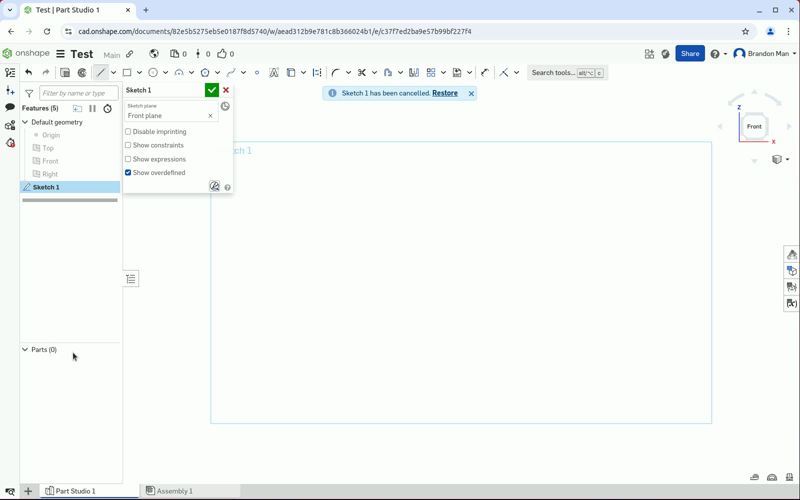
key_down(shift)
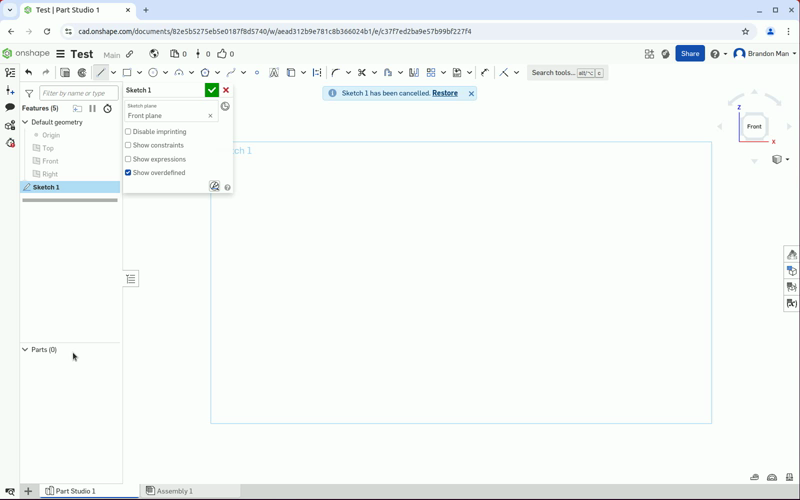
mouse_move(460, 282)
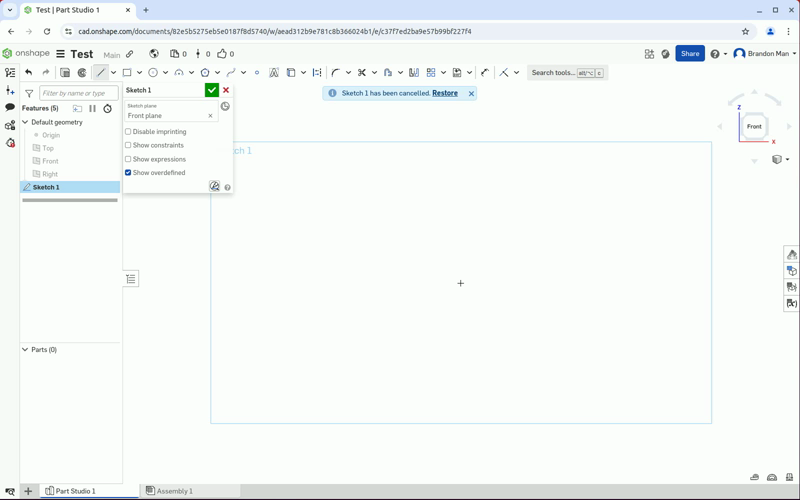
click(460, 282)
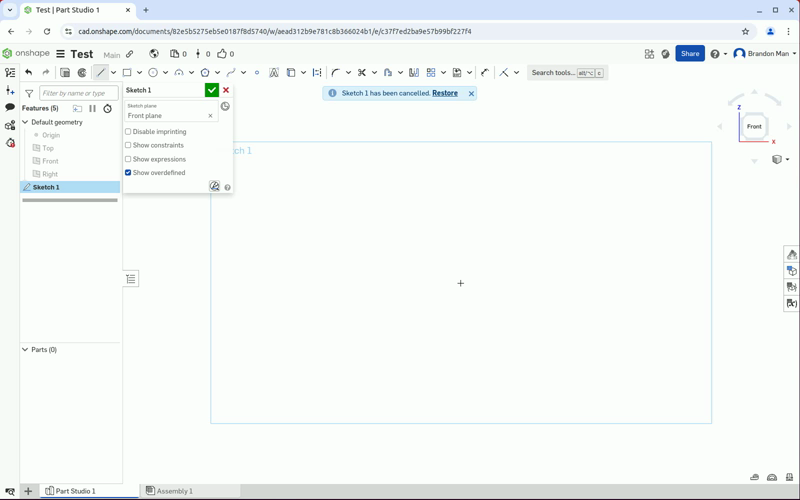
key_up(shift)
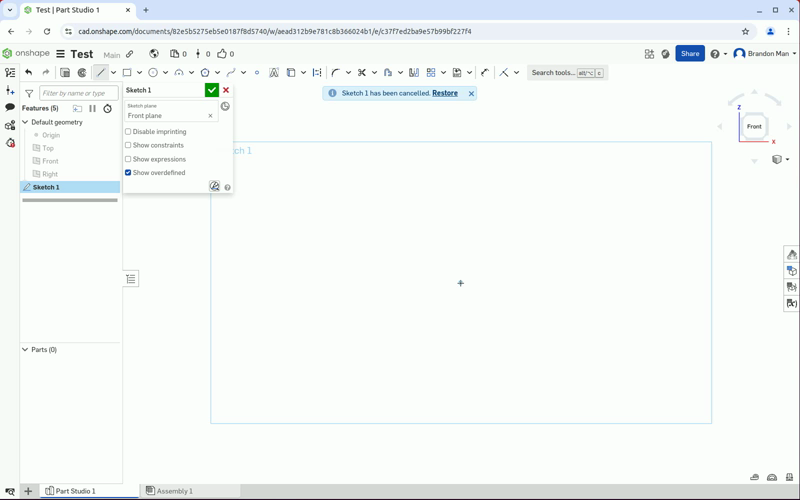
key_down(shift)
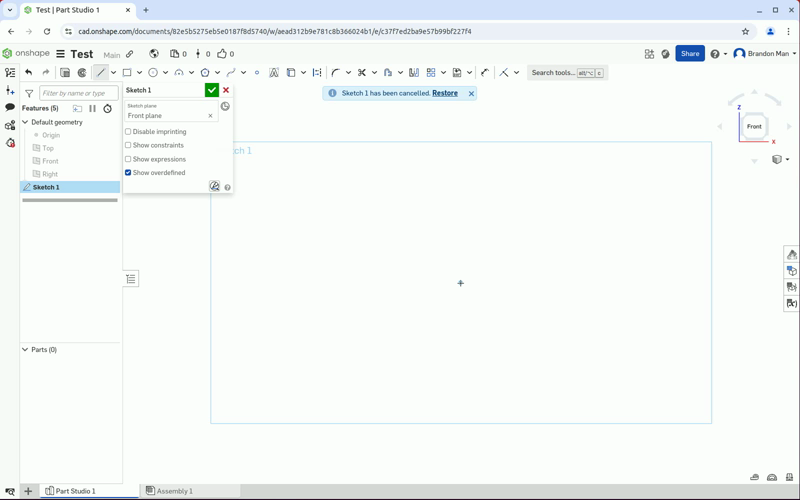
mouse_move(526, 282)
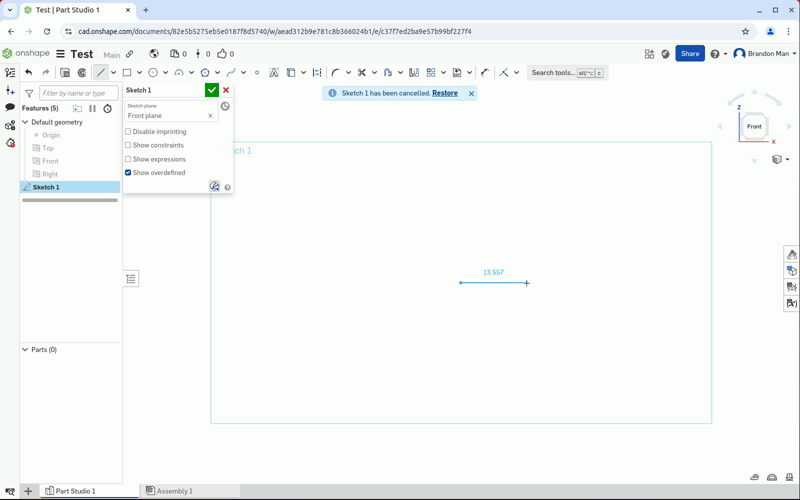
click(526, 282)
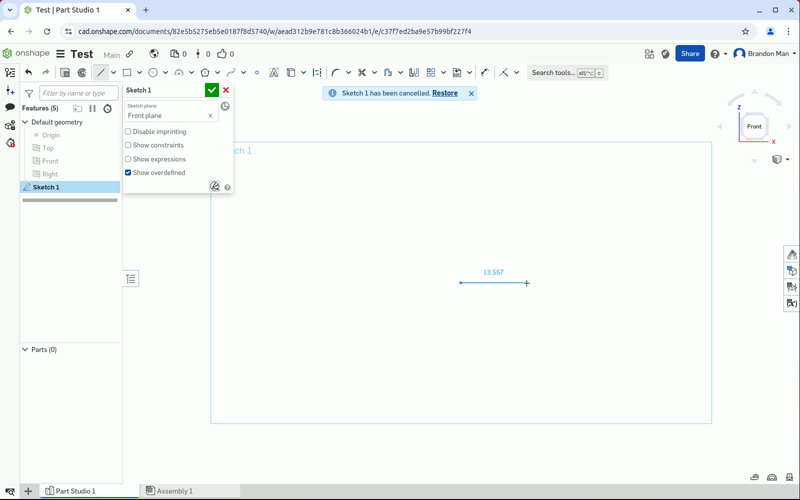
key_up(shift)
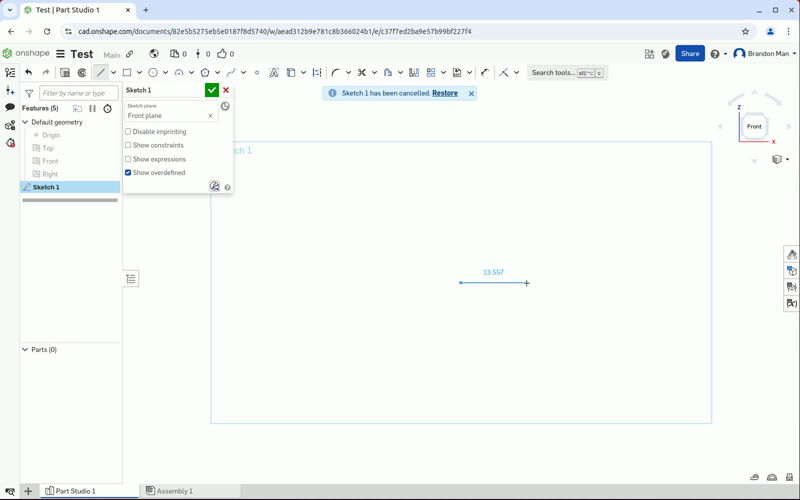
key_down(shift)
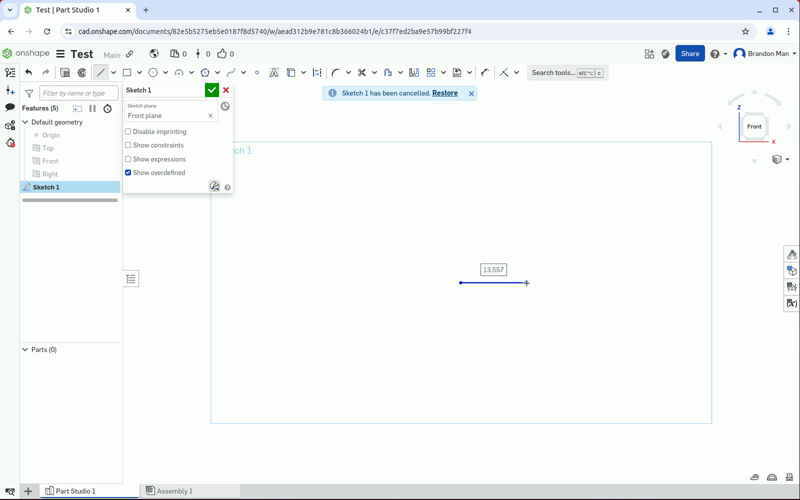
mouse_move(460, 230)
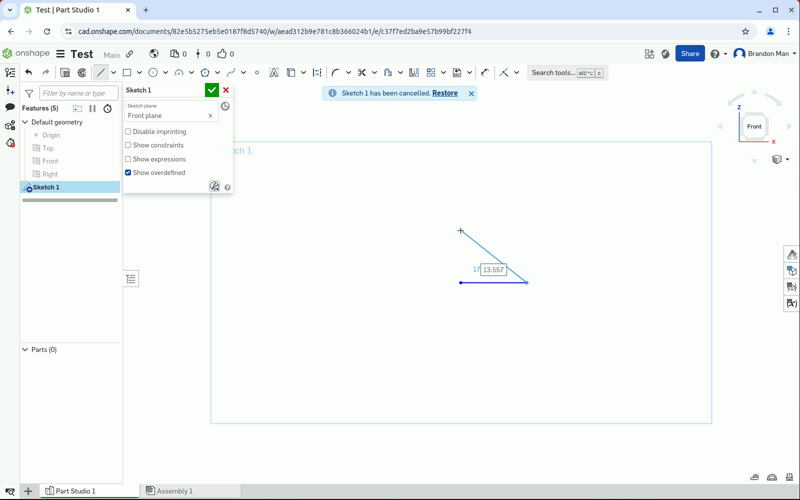
click(460, 230)
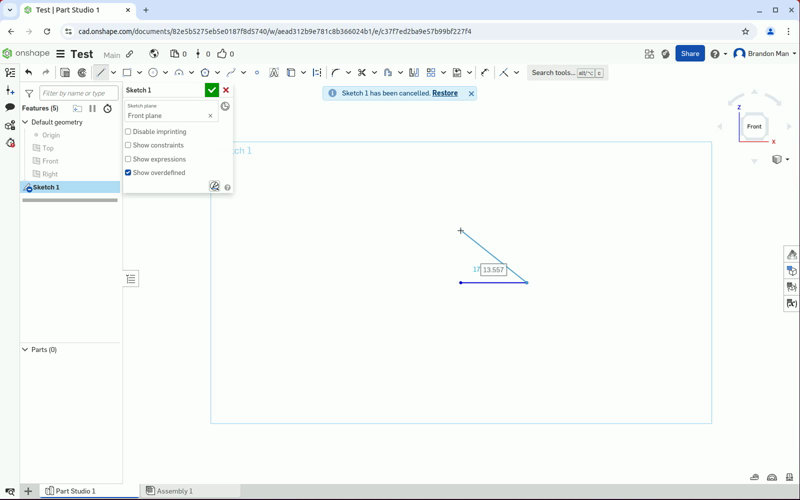
key_up(shift)
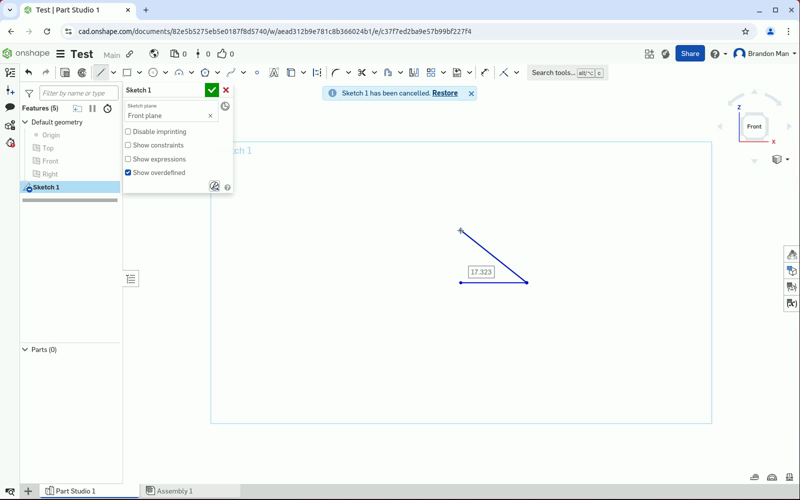
mouse_move(490, 230)
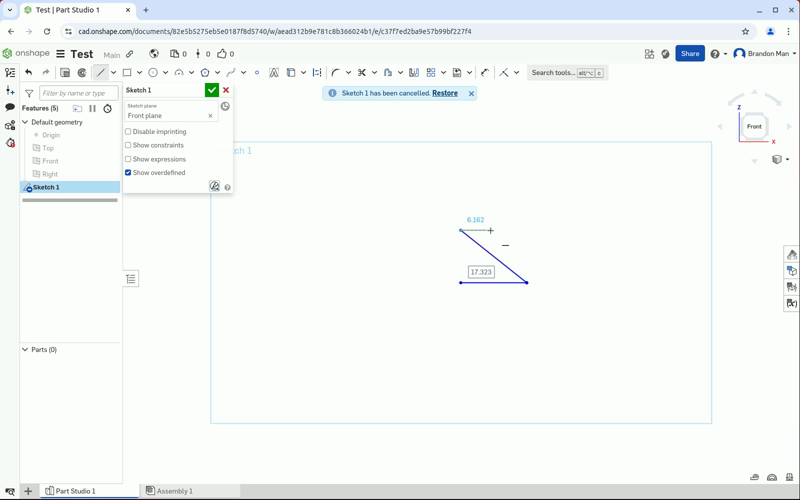
key_down(shift)
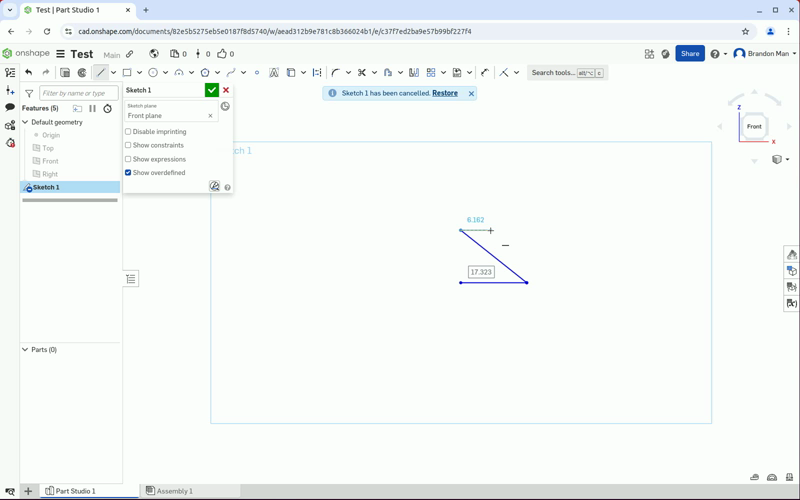
mouse_move(460, 282)
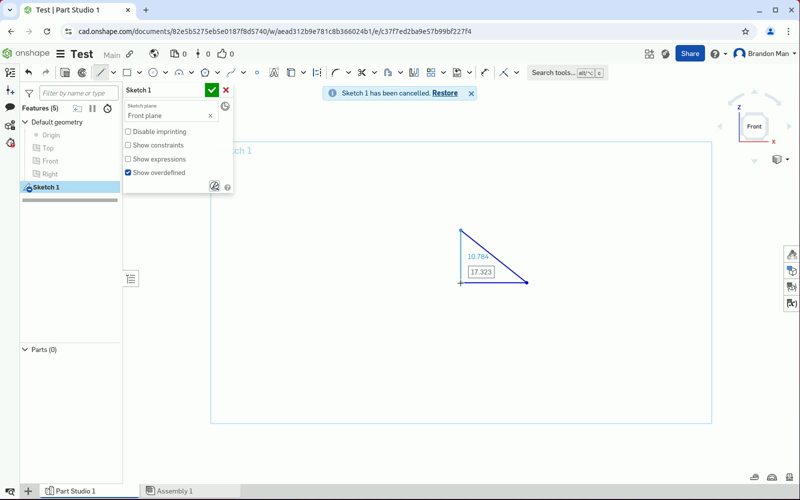
key_up(shift)
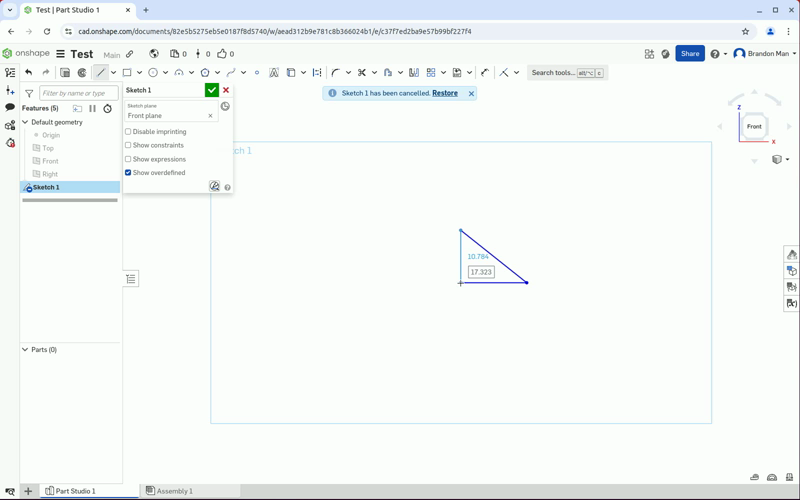
click(460, 282)
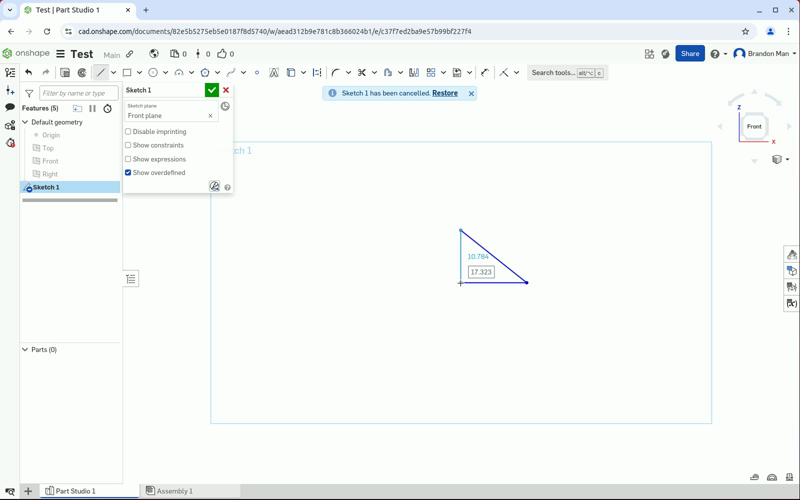
key(esc)
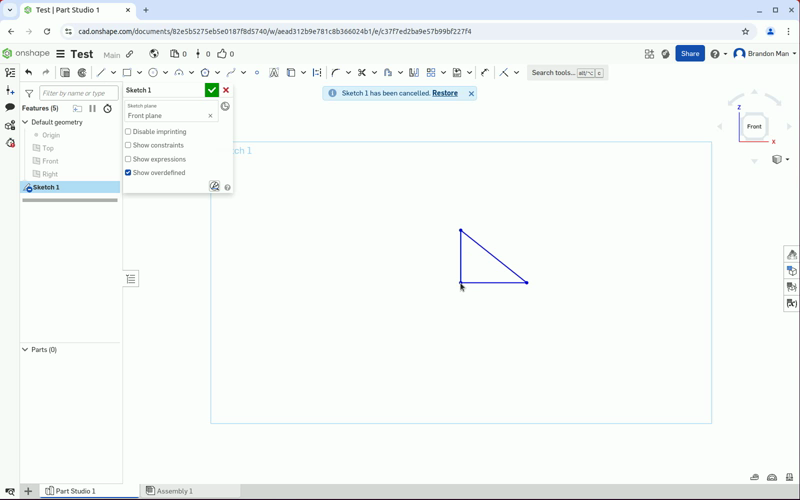
mouse_move(473, 247)
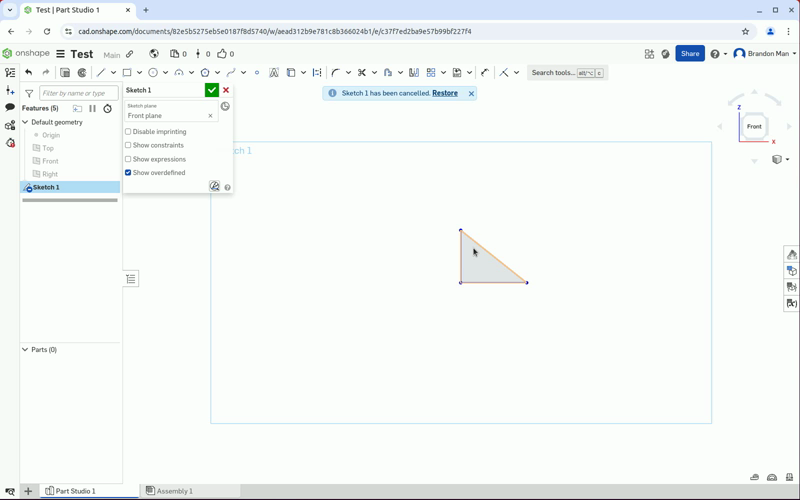
scroll(6)
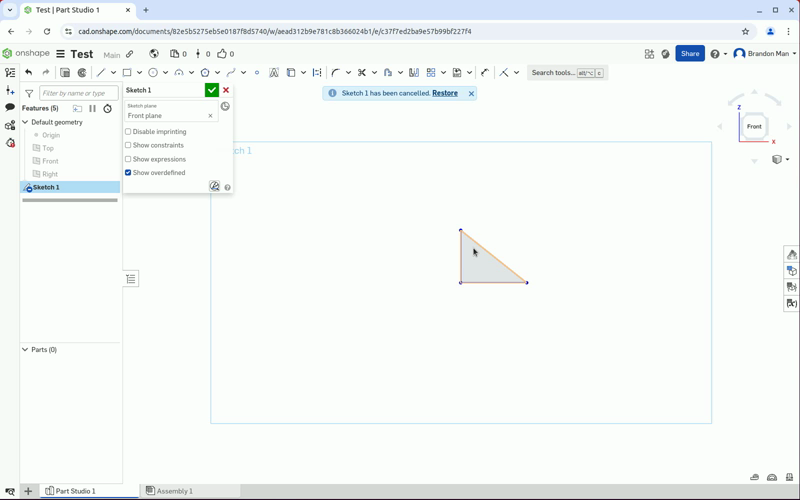
scroll(6)
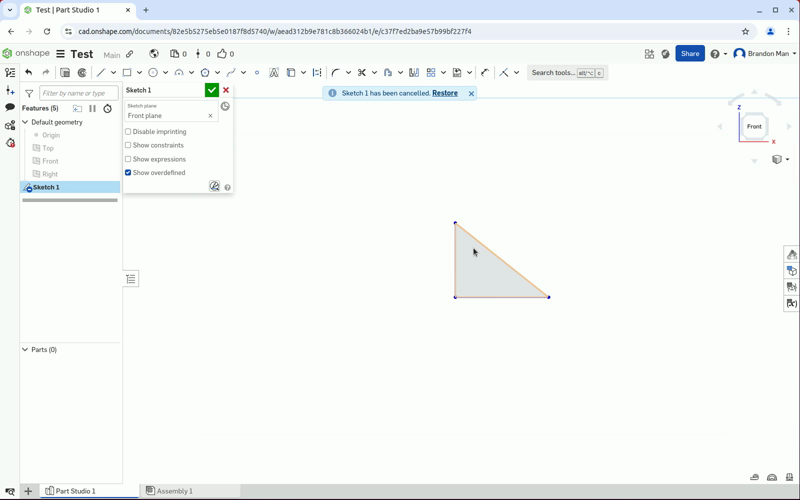
scroll(6)
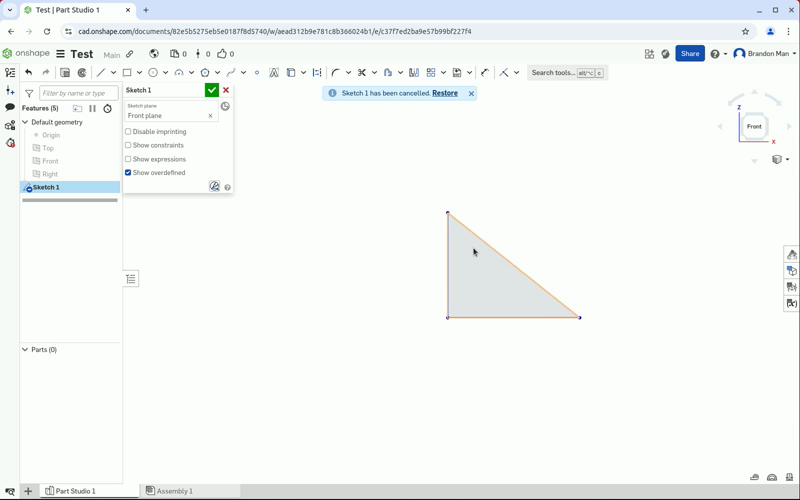
scroll(6)
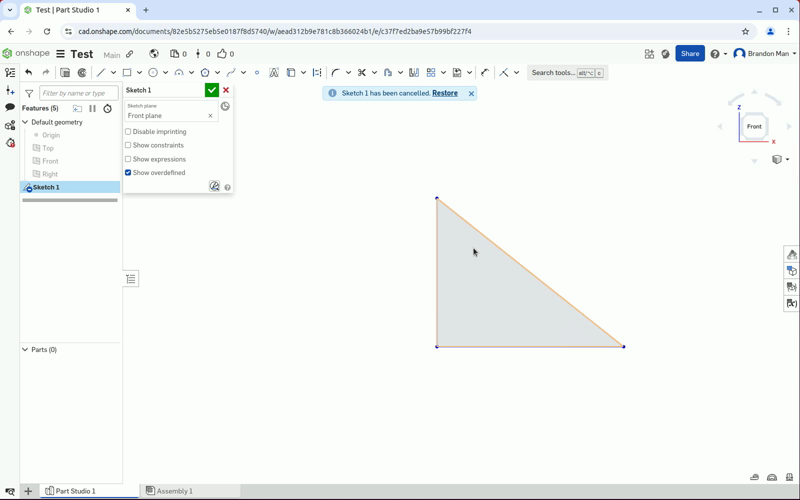
scroll(6)
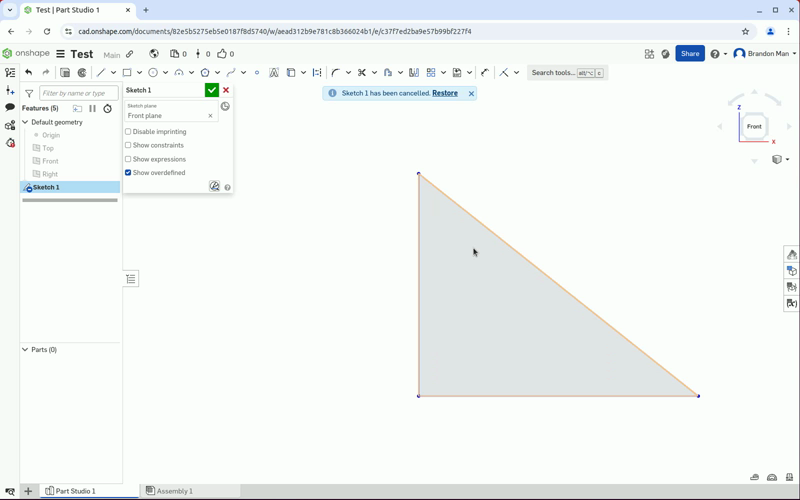
scroll(6)
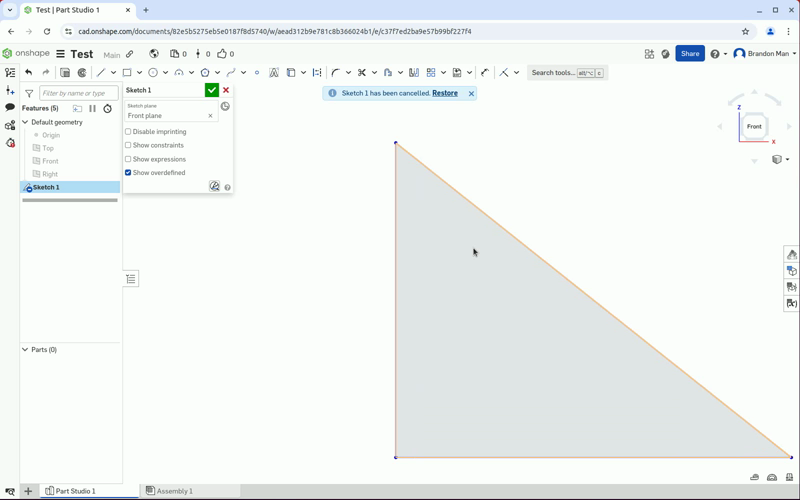
scroll(6)
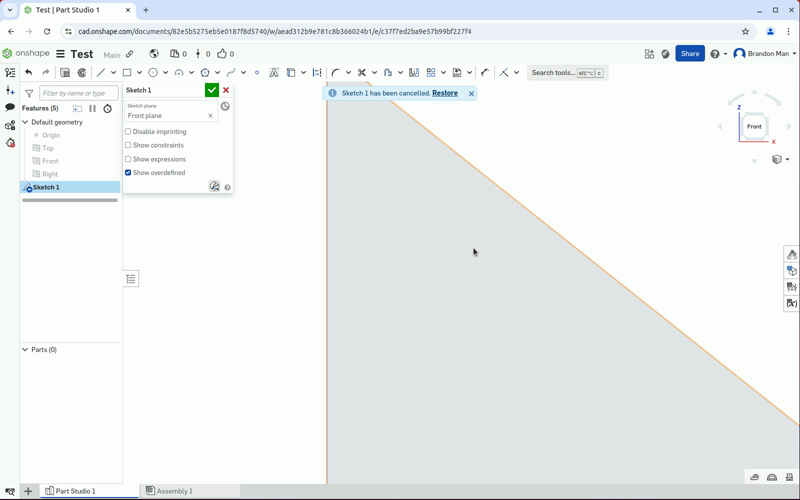
click(473, 247)
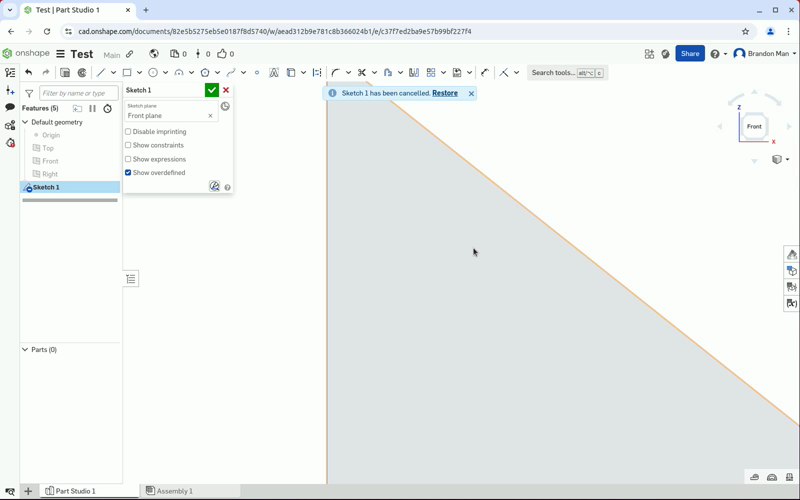
scroll(-6)
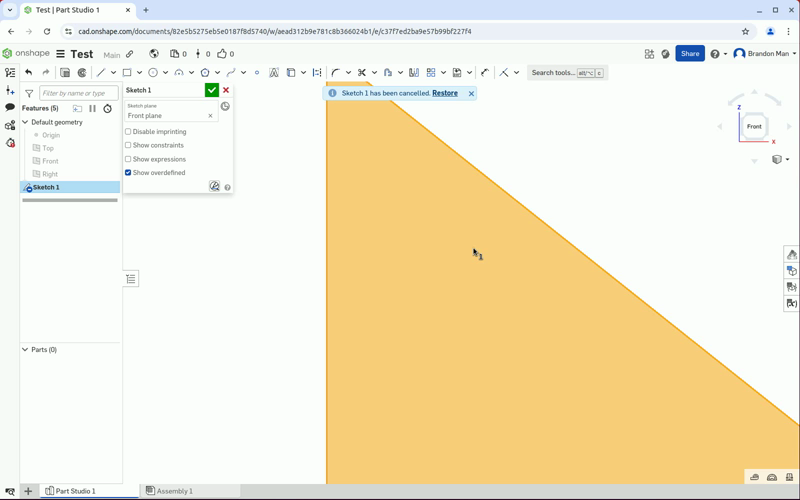
scroll(-6)
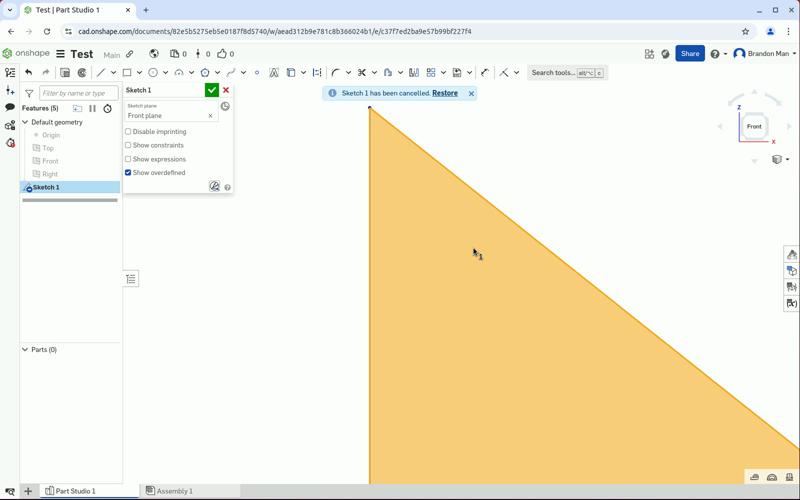
scroll(-6)
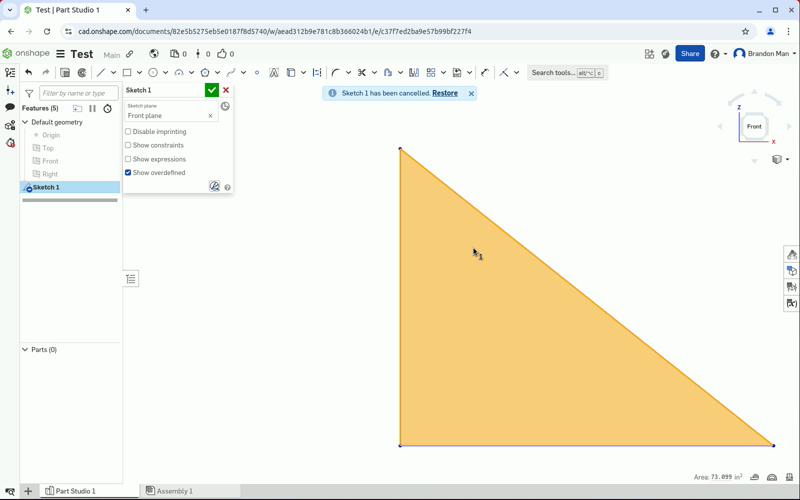
scroll(-6)
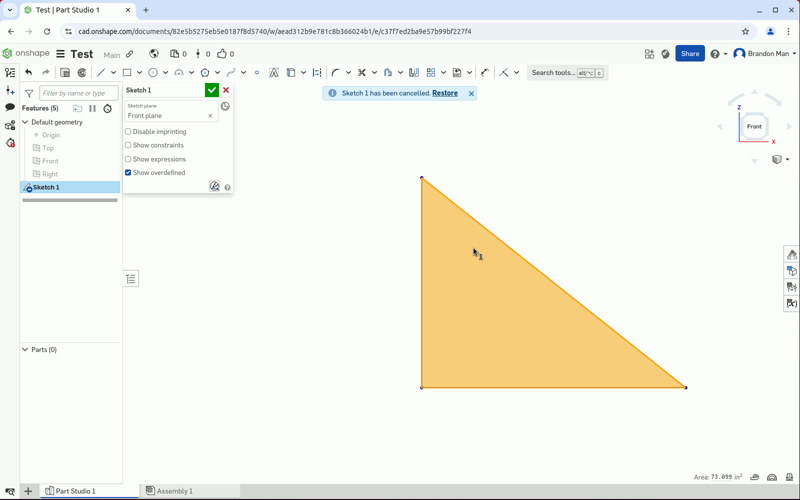
scroll(-6)
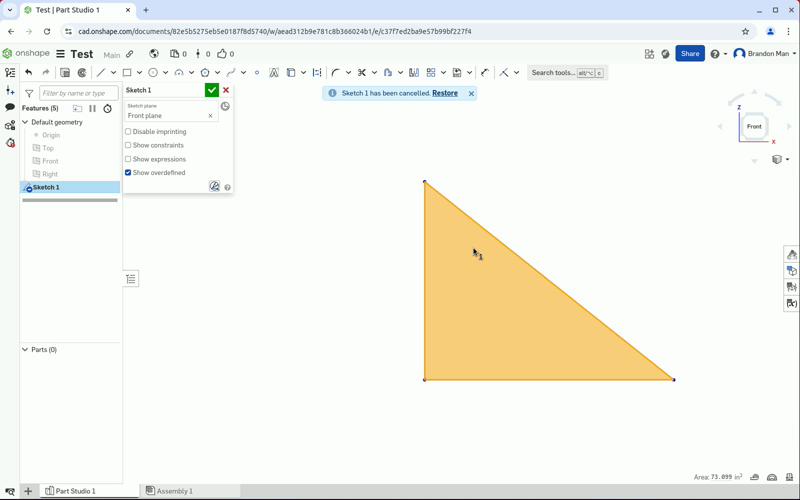
scroll(-6)
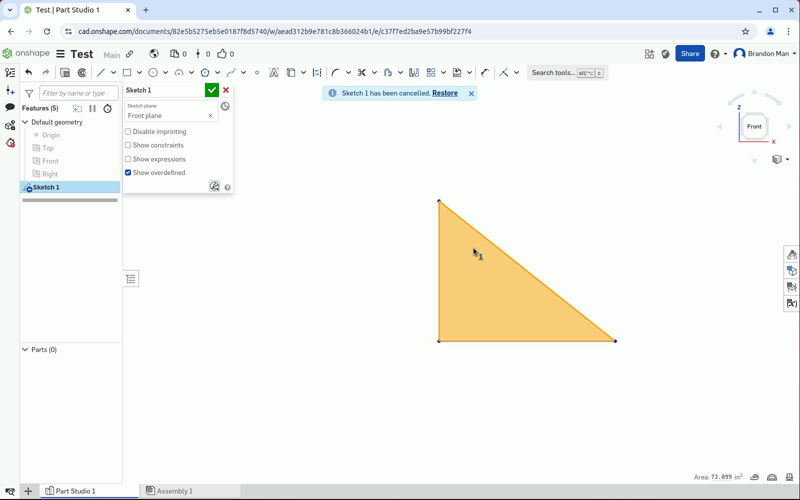
scroll(-6)
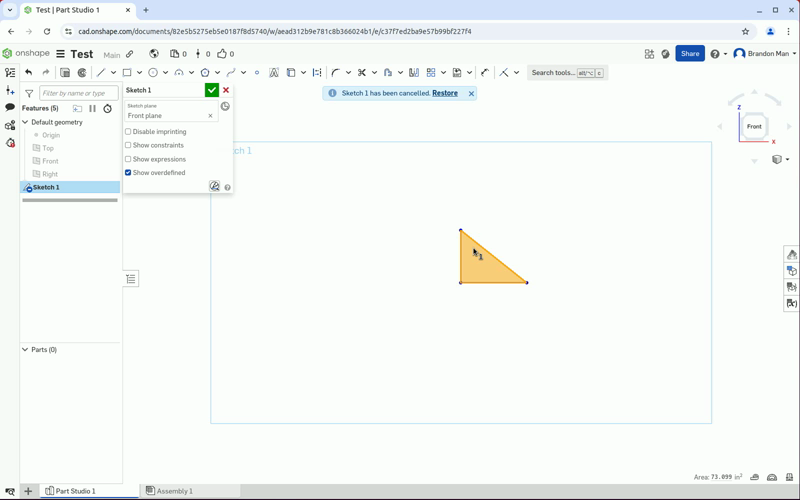
mouse_move(73, 352)
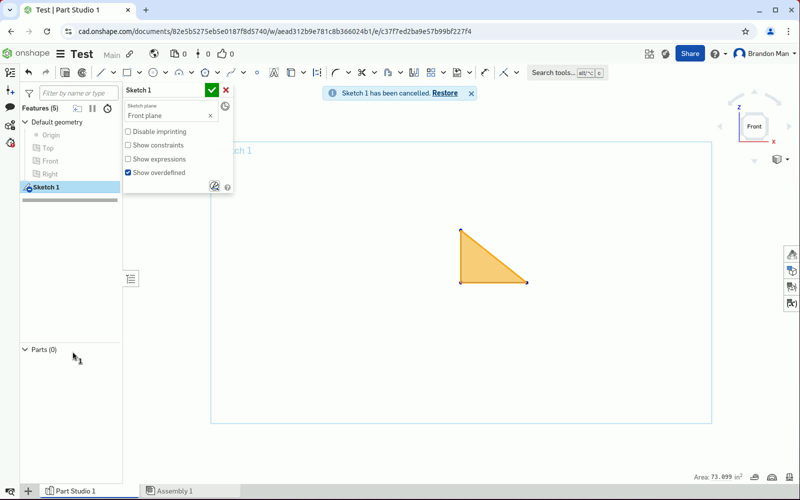
key(shift+y)
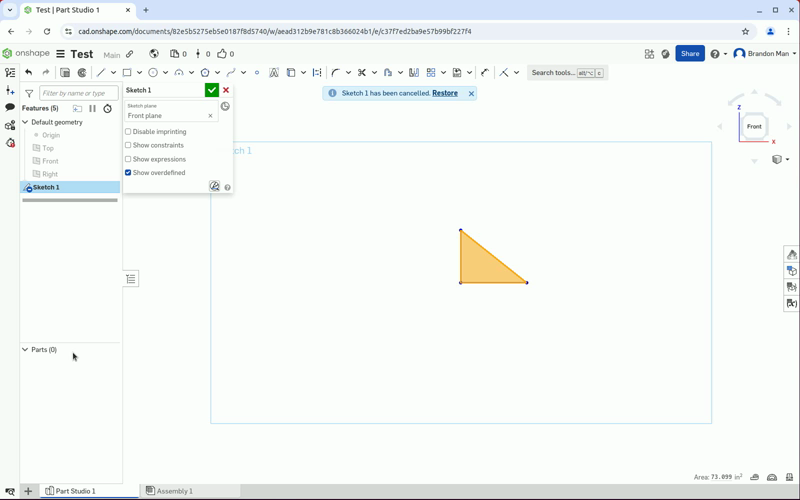
key(shift+e)
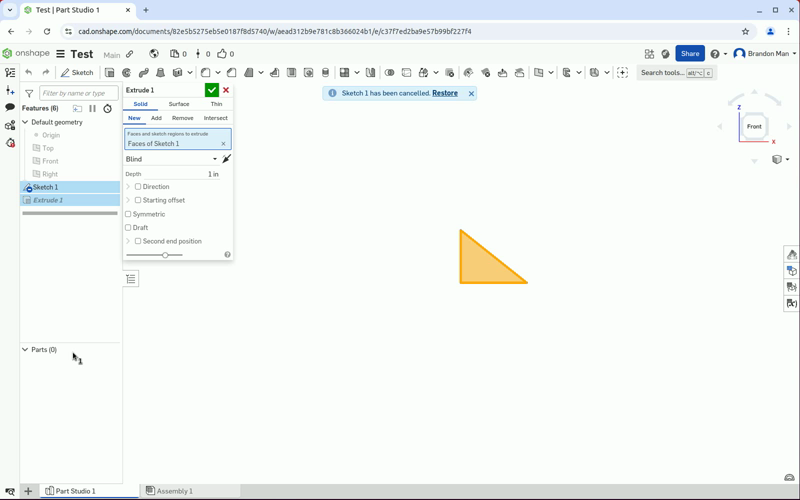
mouse_move(143, 106)
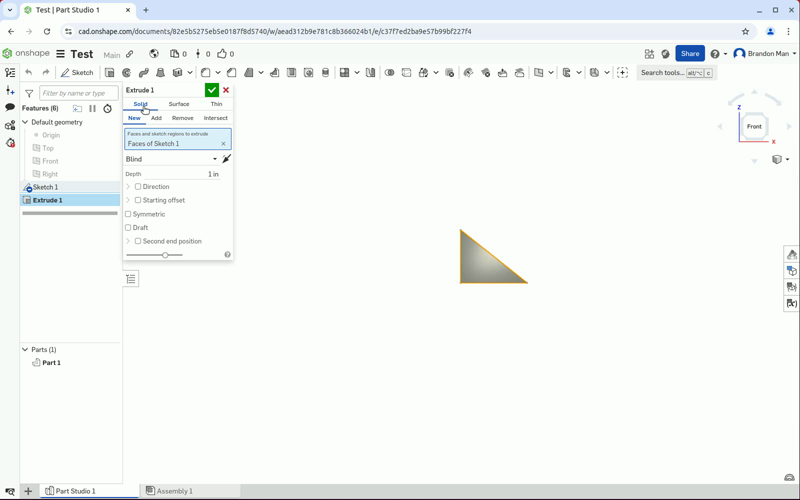
click(143, 106)
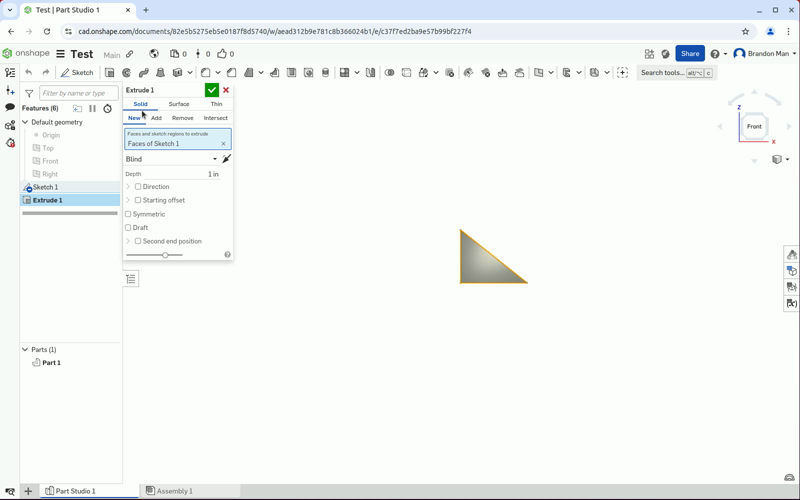
mouse_move(137, 120)
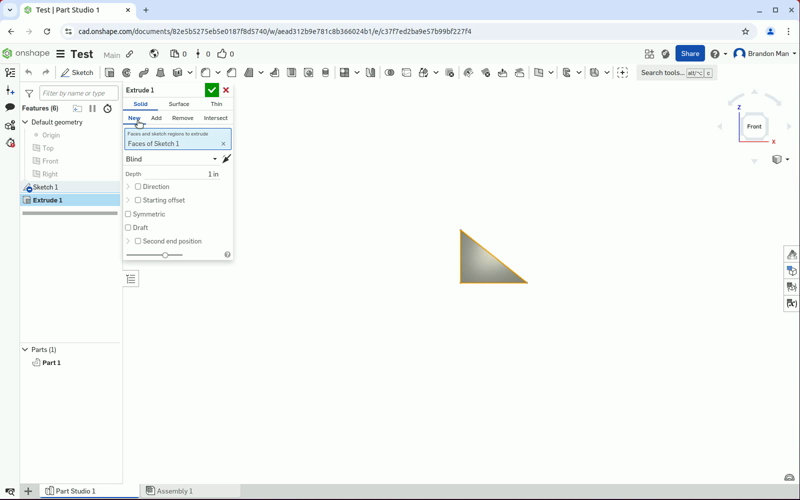
click(137, 120)
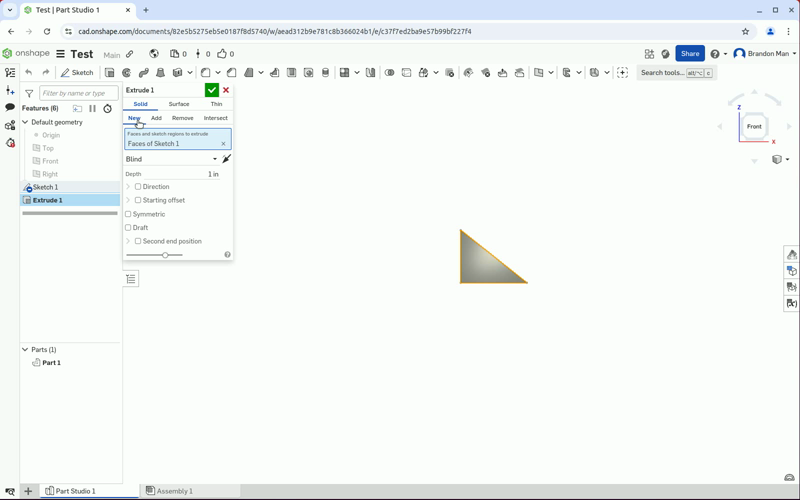
key(tab, 4)
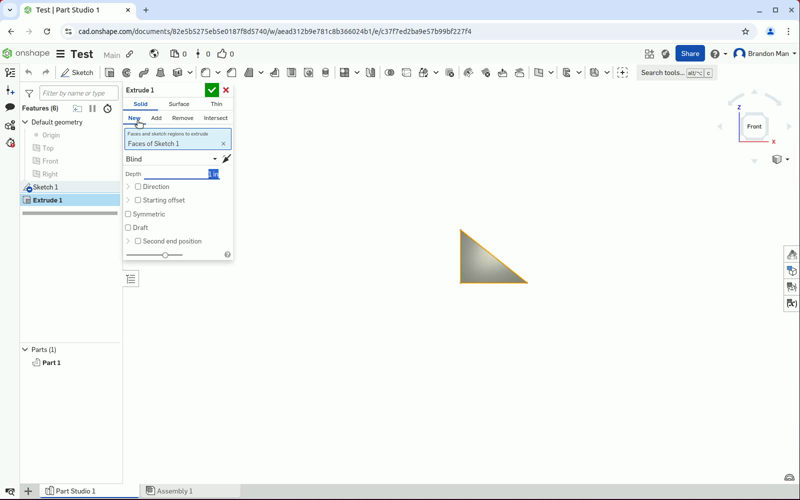
text(-6.74)
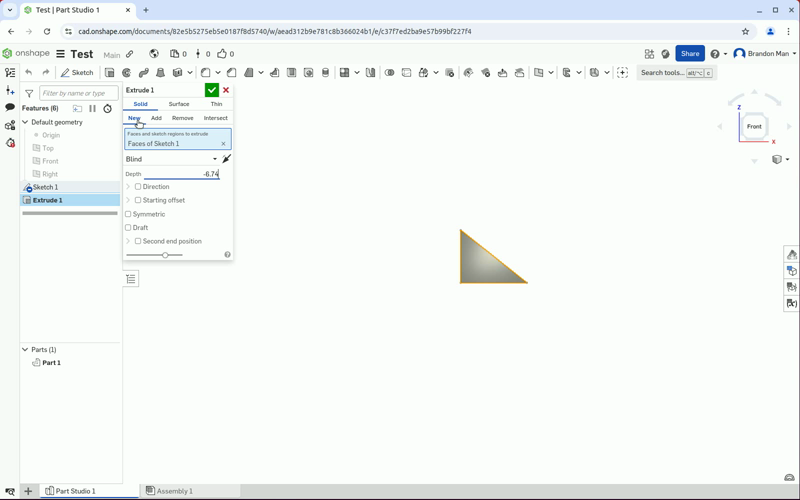
key(enter)
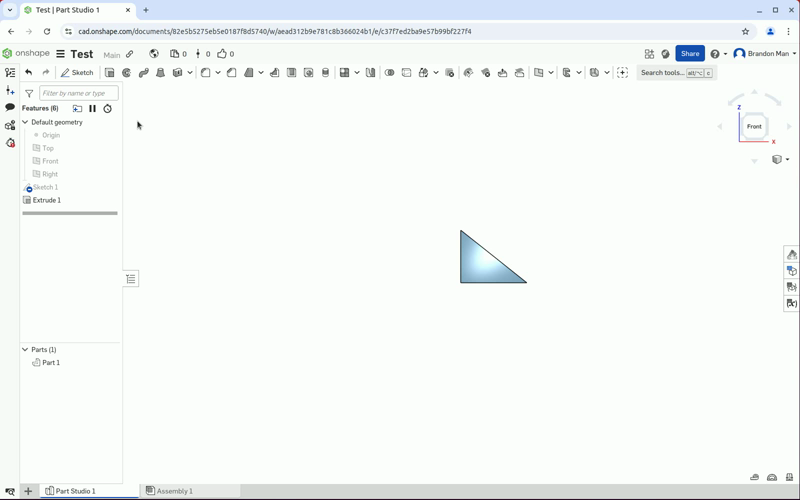
key(shift+h)
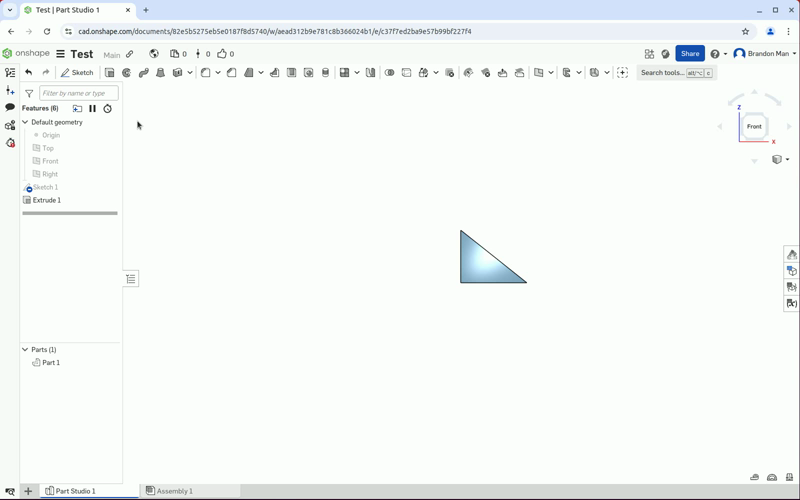
key(shift+h)
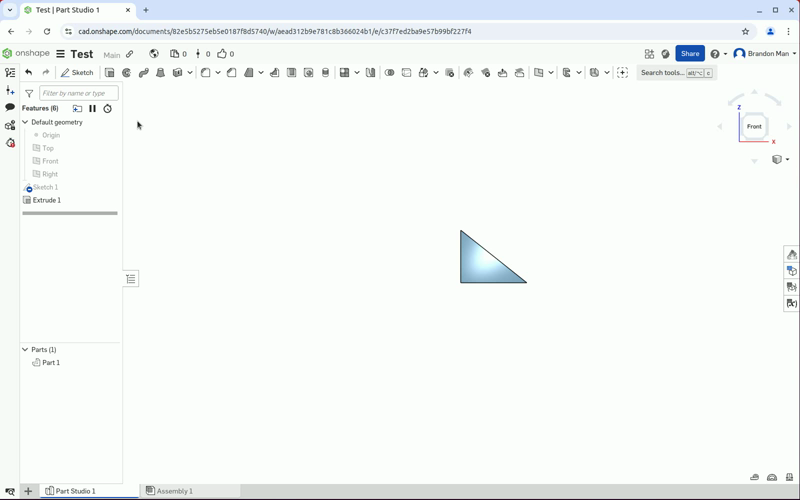
mouse_move(73, 189)
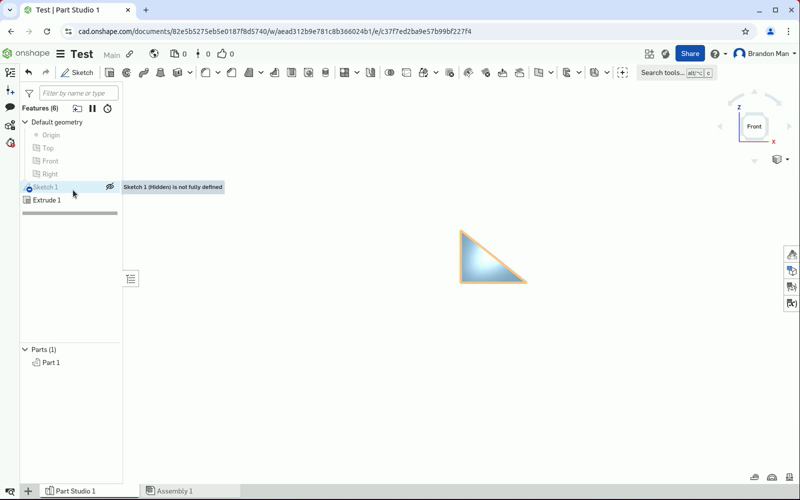
click(73, 189)
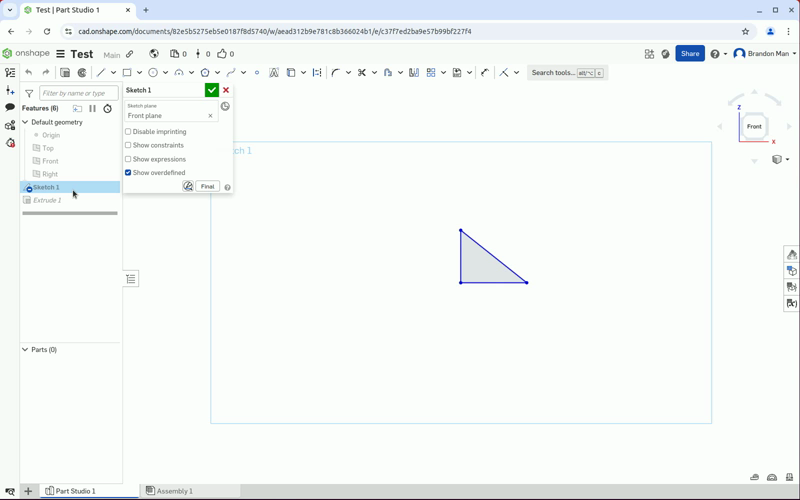
mouse_move(229, 92)
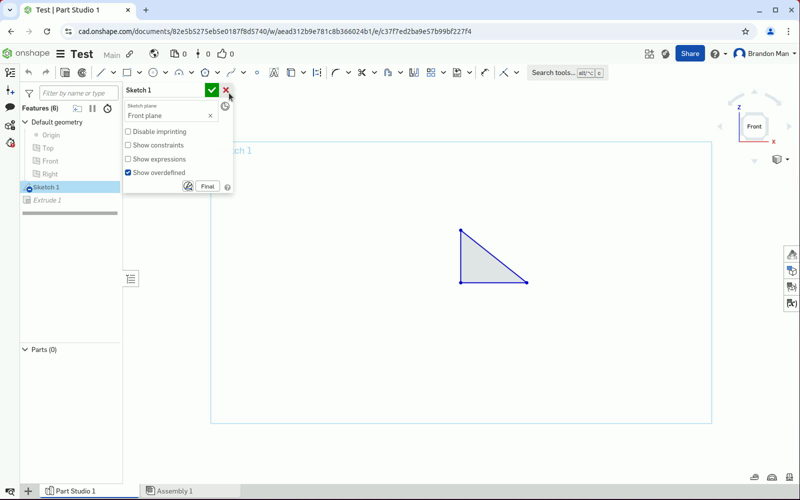
click(229, 92)
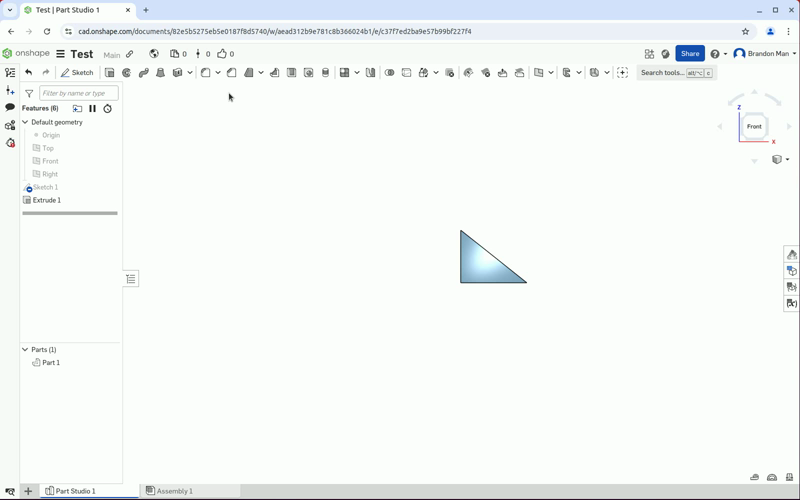
mouse_move(73, 352)
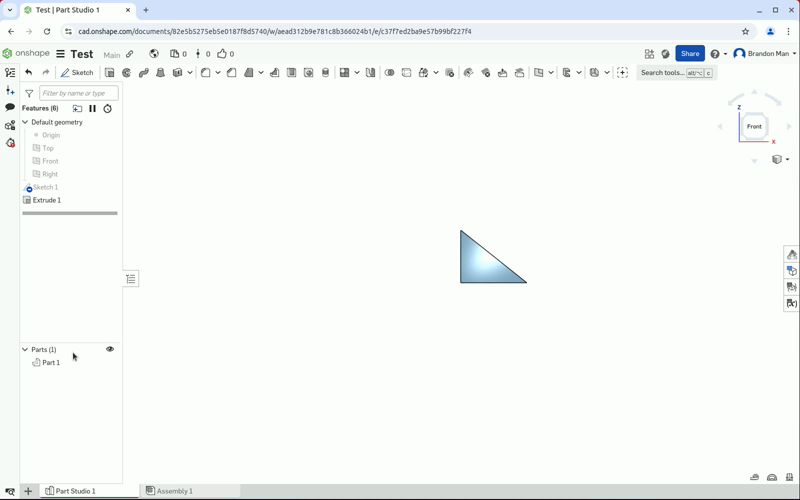
key(y)
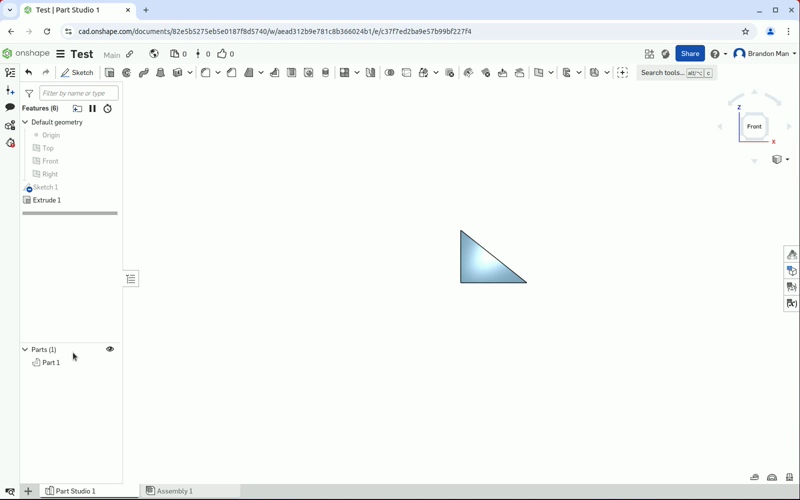
key(shift+p)
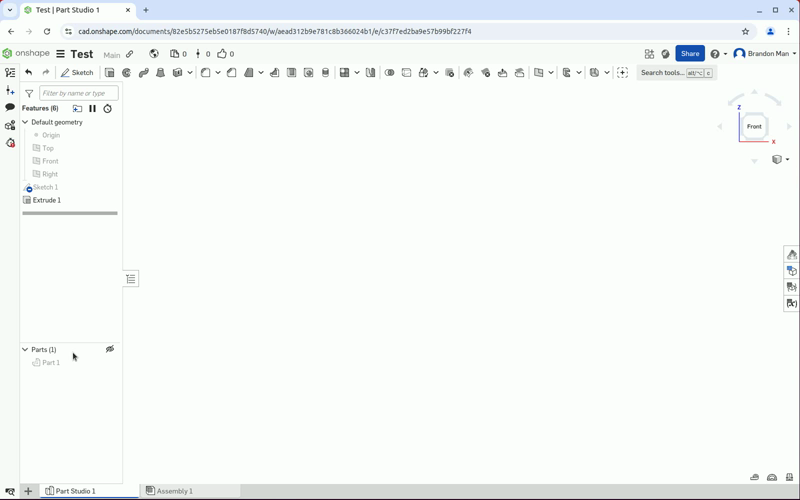
key(space)
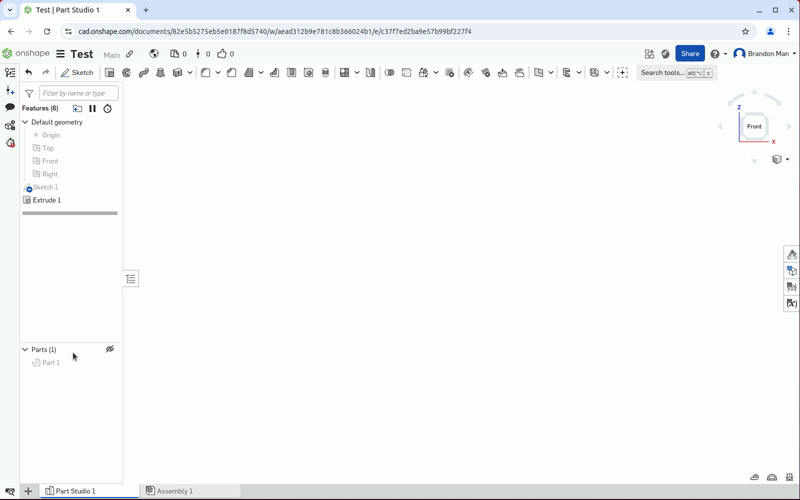
key_down(shift)
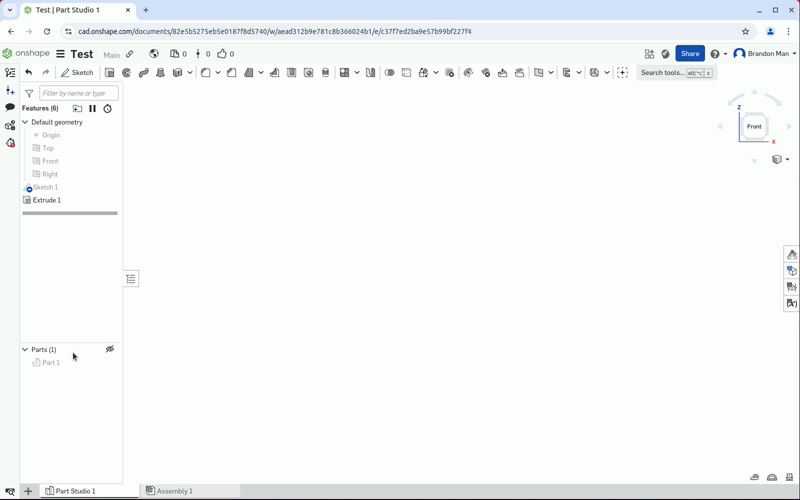
key(down)
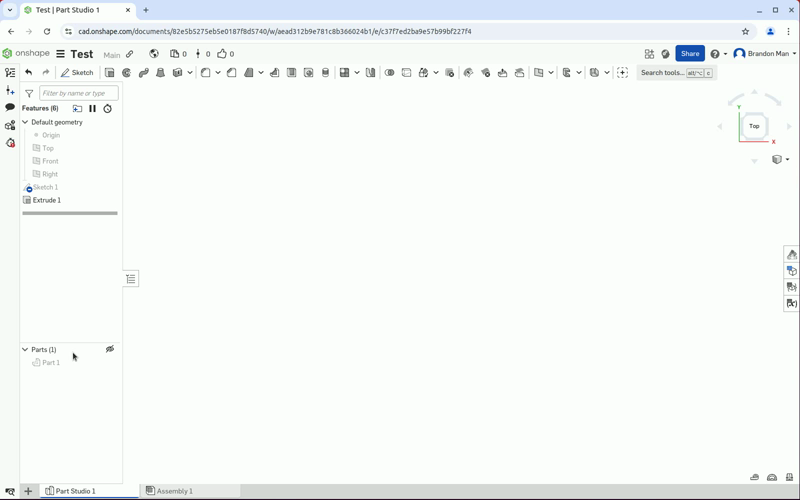
key_up(shift)
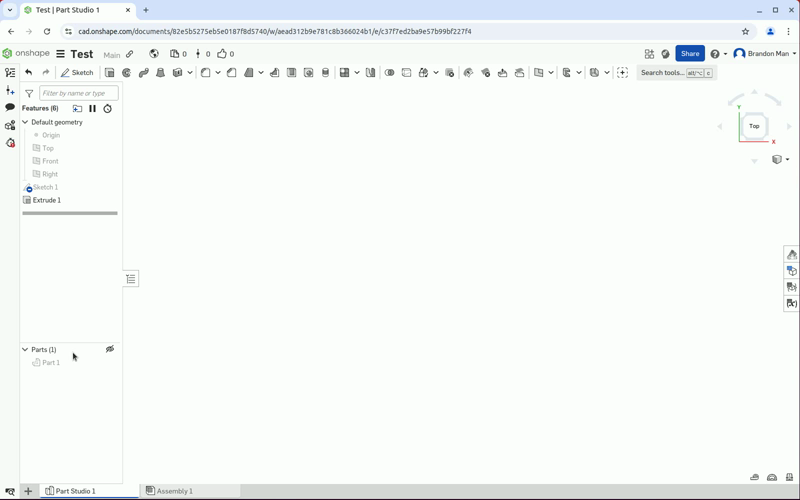
mouse_move(73, 352)
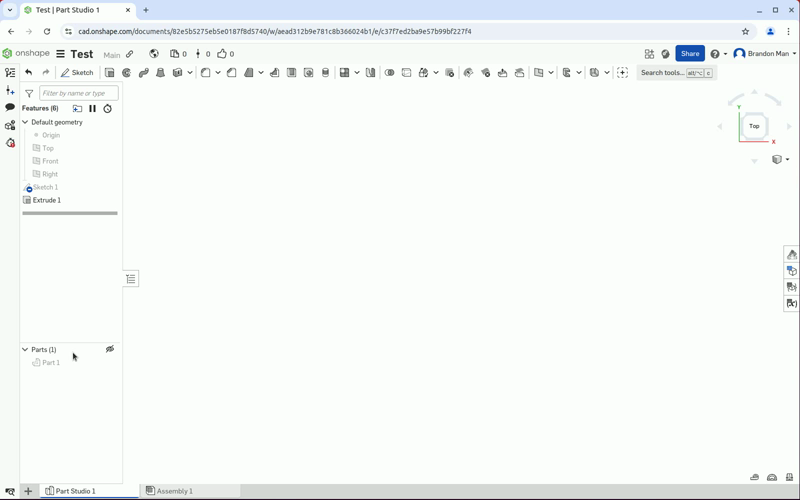
key(shift+y)
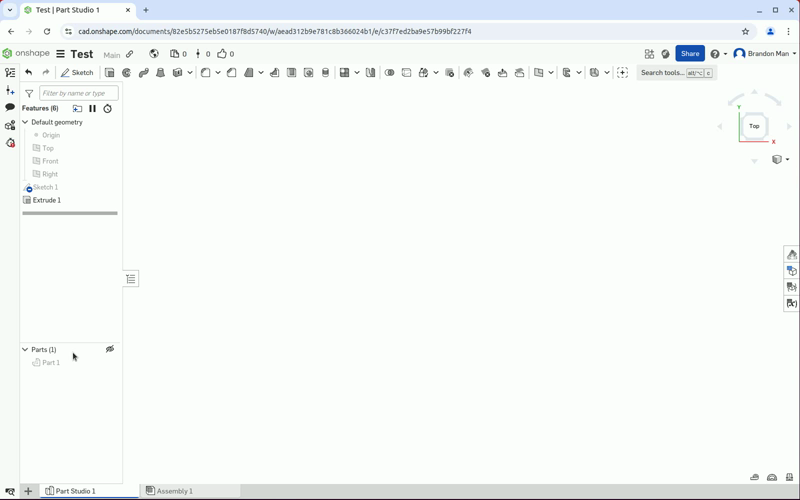
key(shift+s)
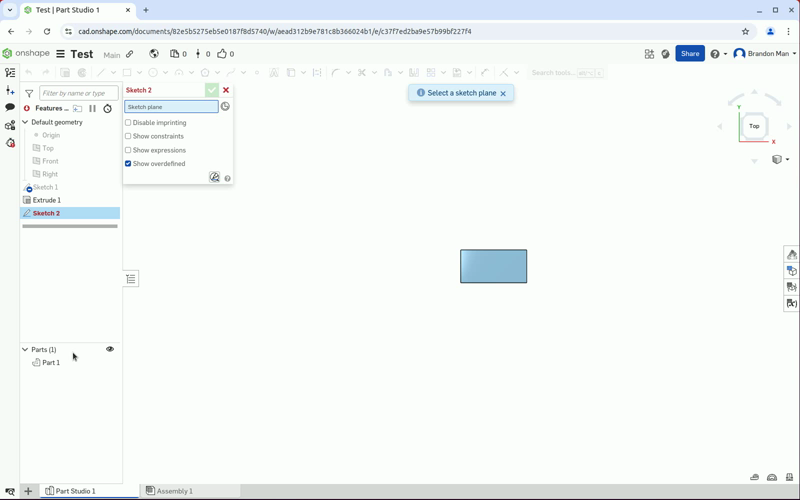
mouse_move(73, 150)
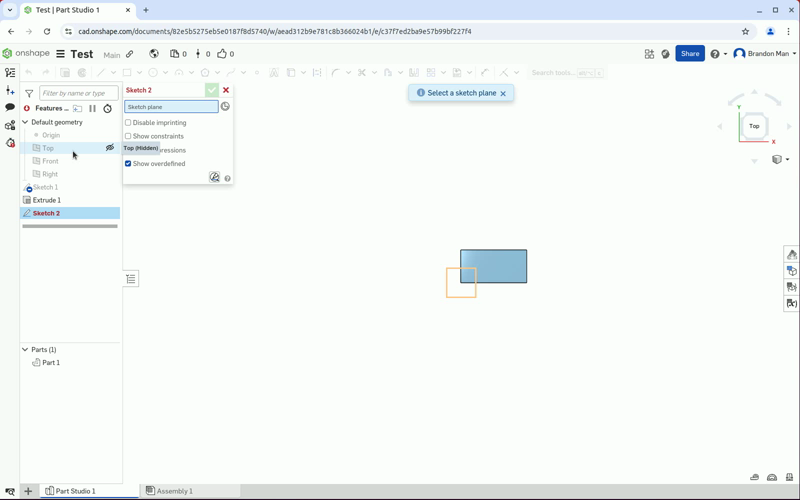
click(73, 150)
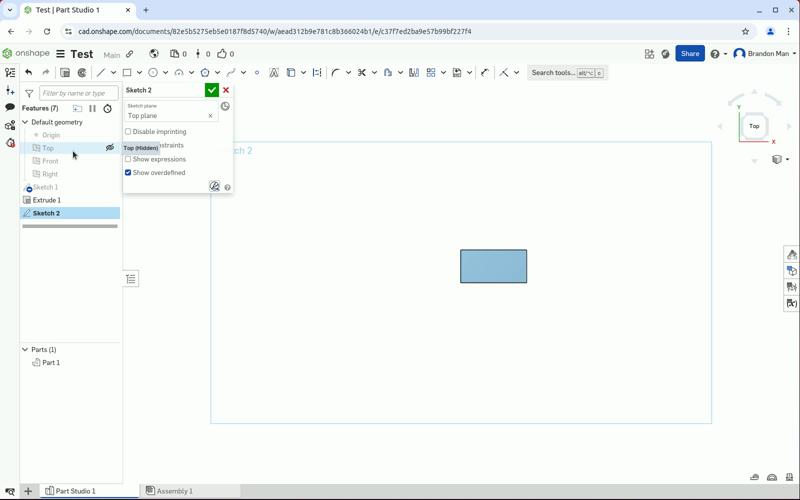
mouse_move(73, 352)
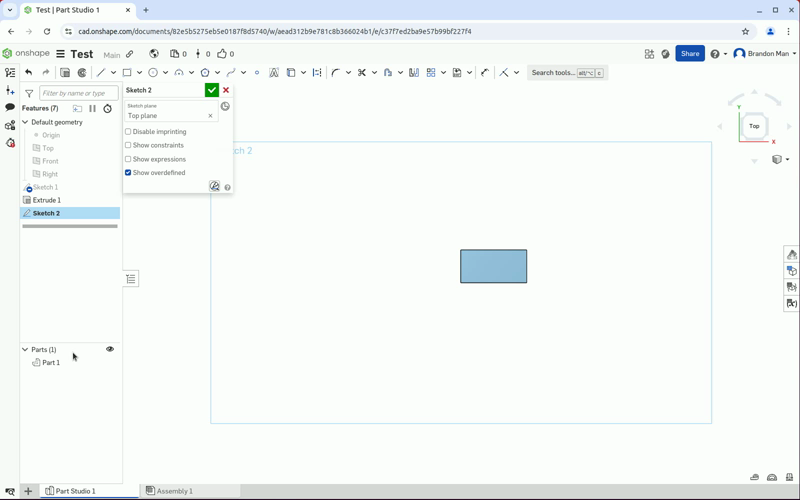
key(y)
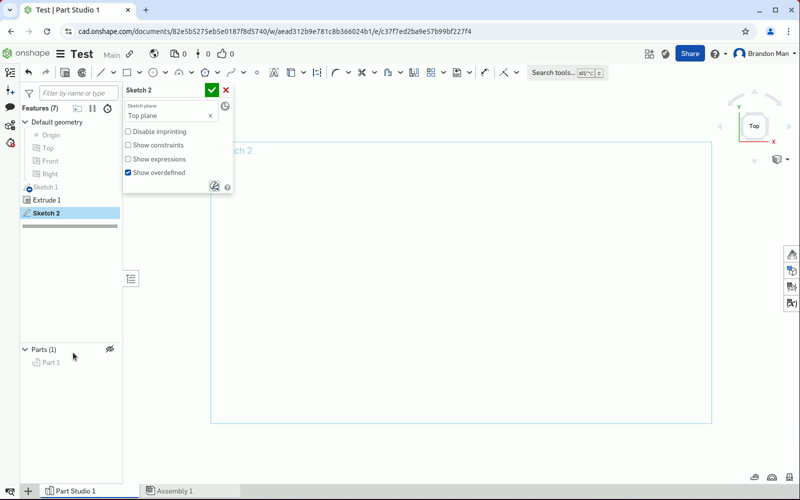
key(l)
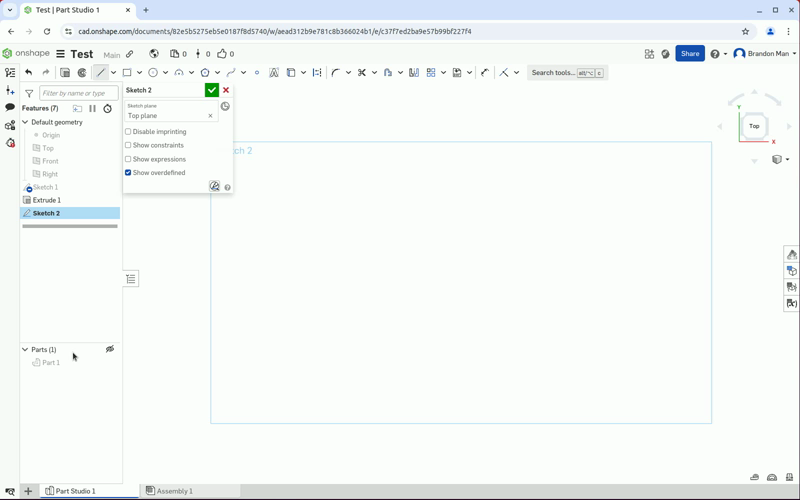
key_down(shift)
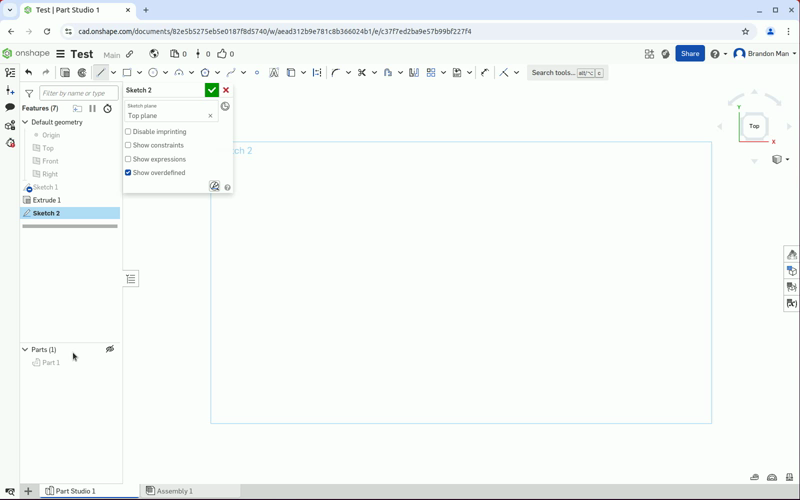
mouse_move(460, 250)
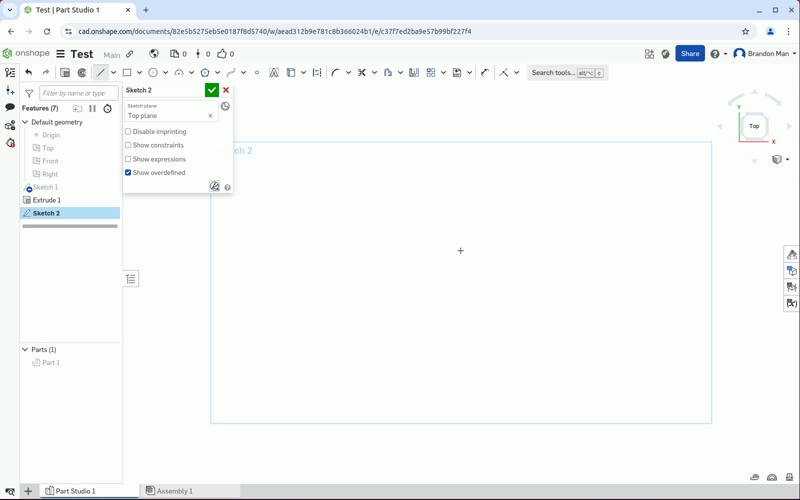
click(460, 250)
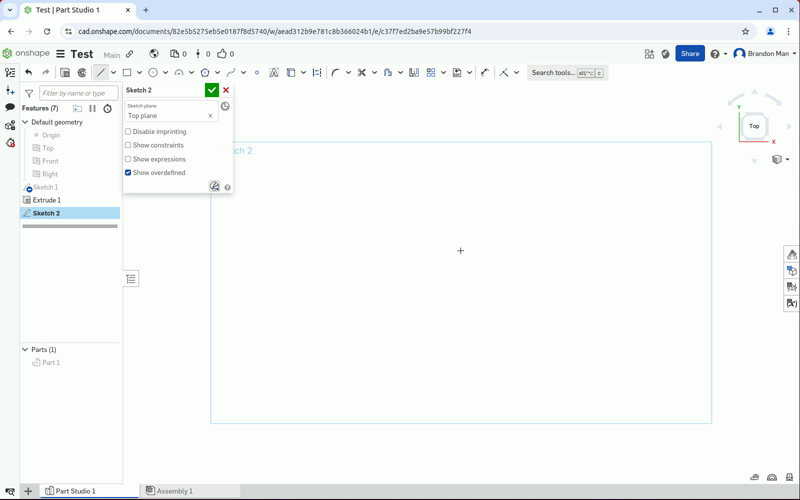
key_up(shift)
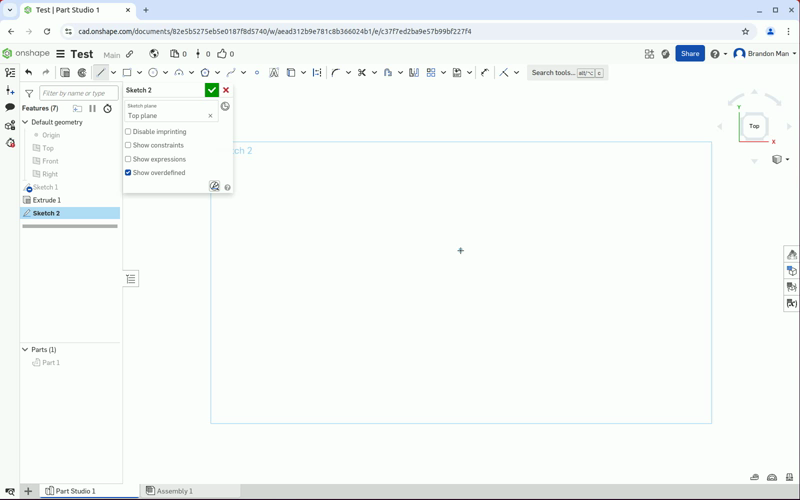
key_down(shift)
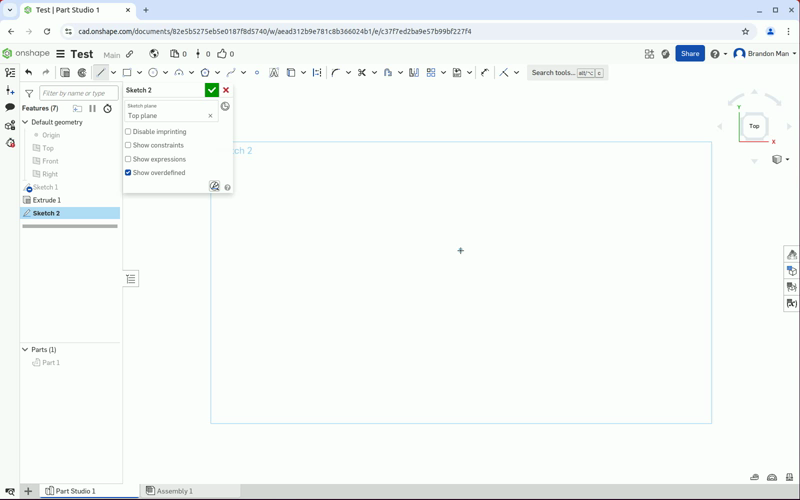
mouse_move(526, 250)
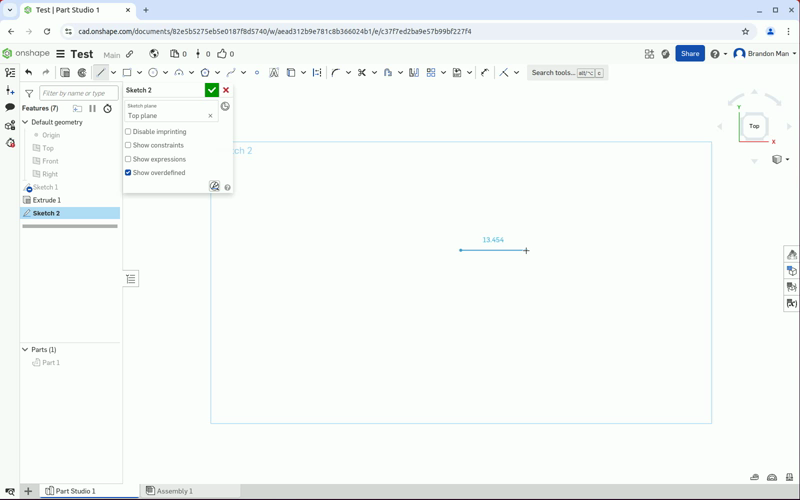
click(526, 250)
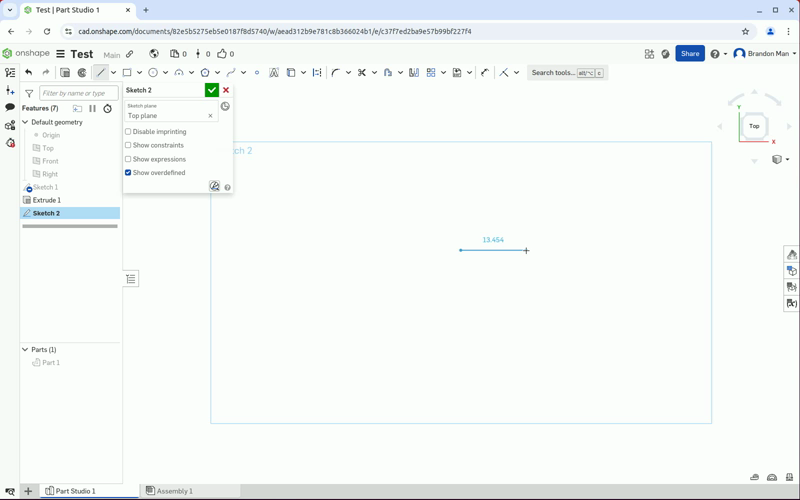
key_up(shift)
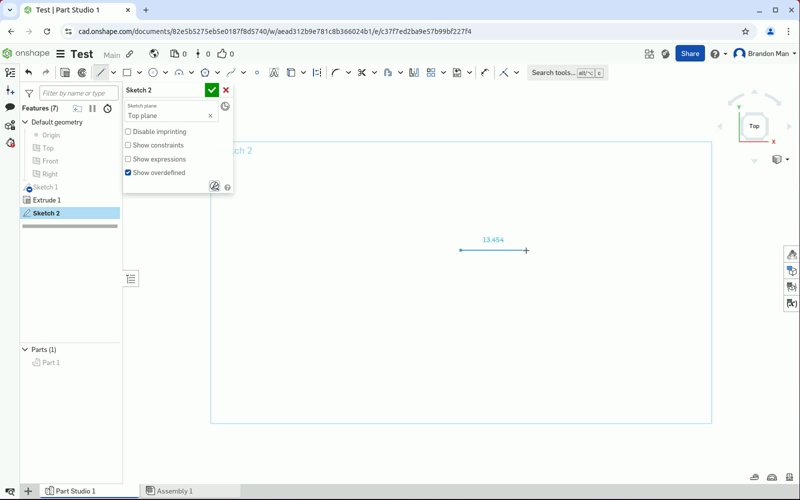
key_down(shift)
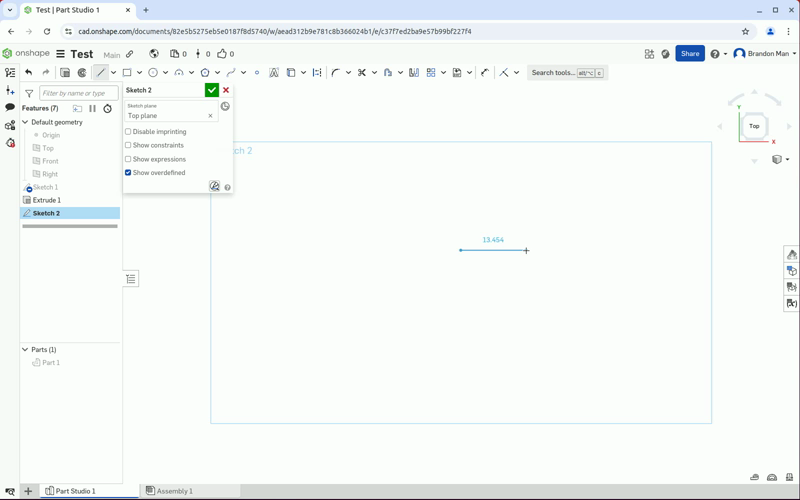
mouse_move(556, 250)
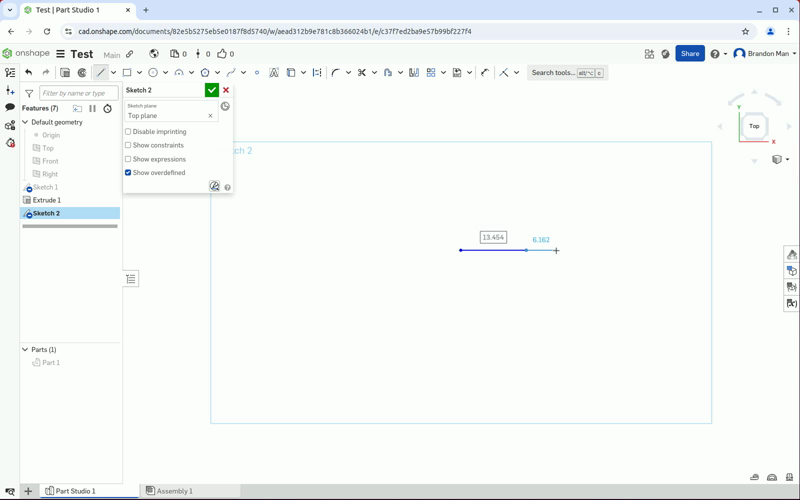
mouse_move(526, 223)
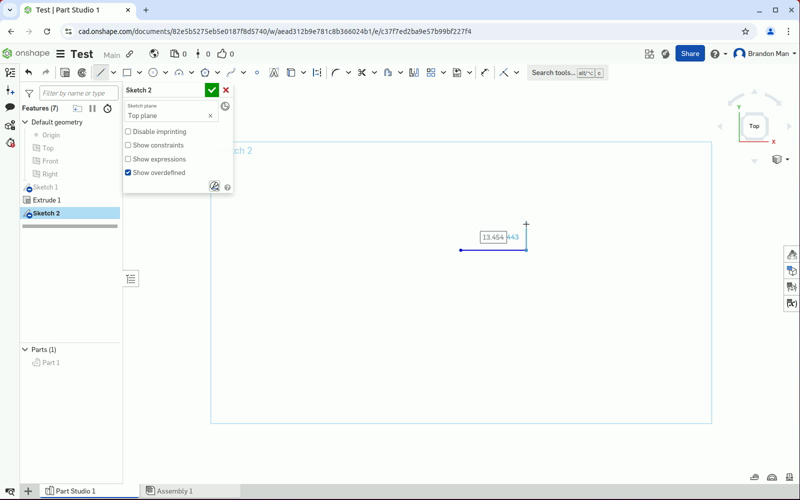
click(526, 223)
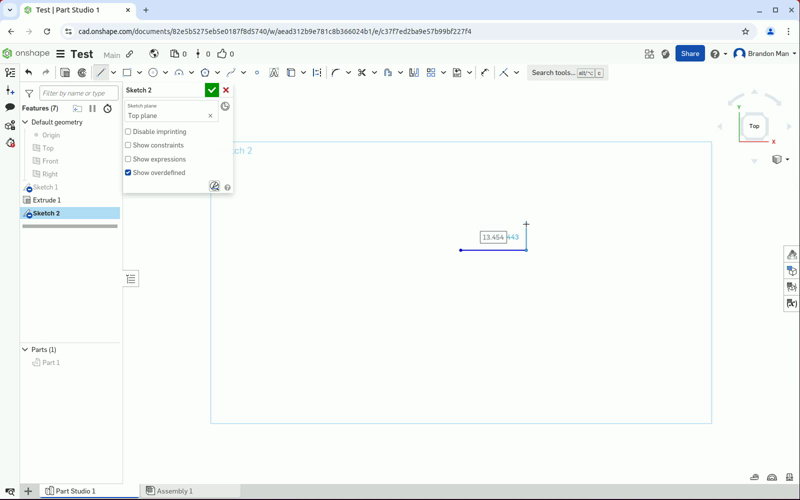
key_up(shift)
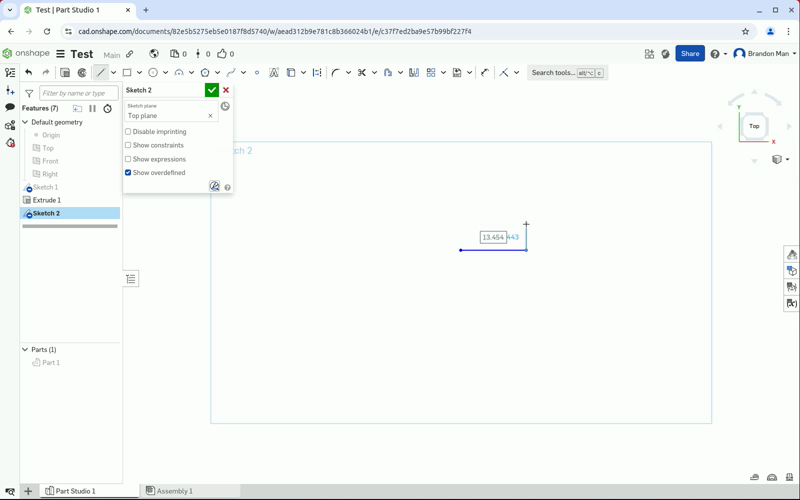
key_down(shift)
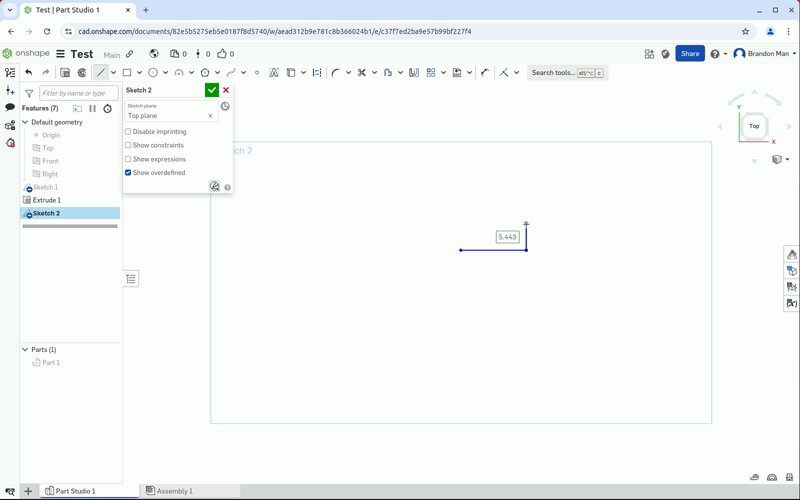
mouse_move(556, 223)
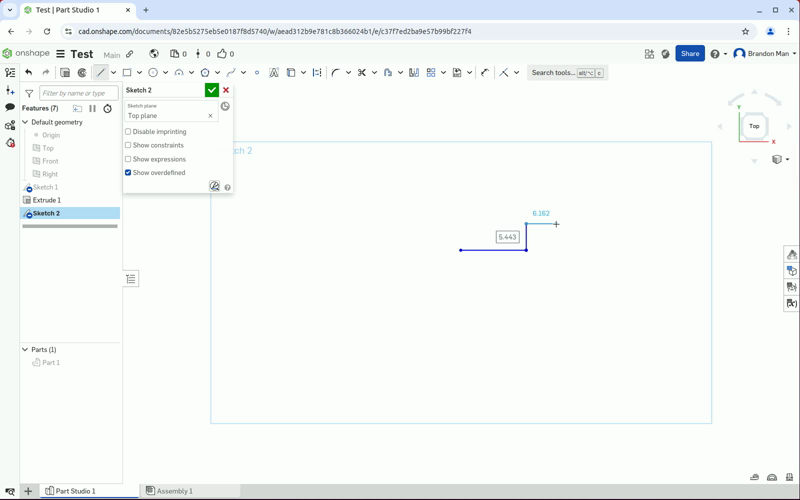
mouse_move(566, 223)
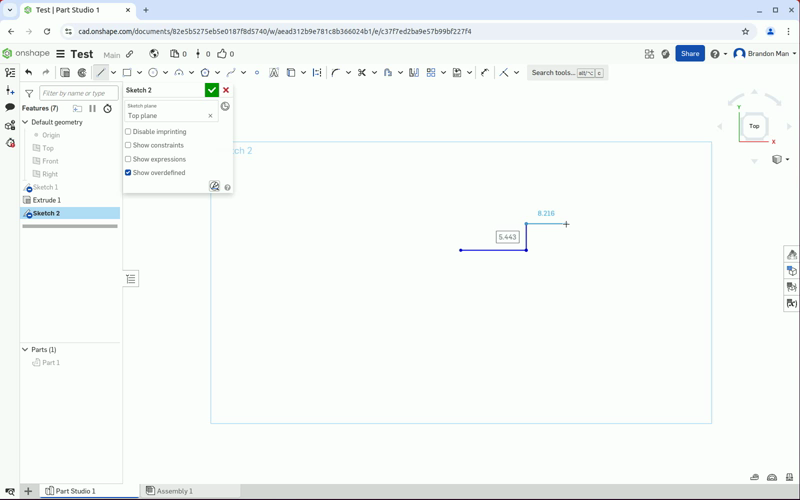
click(566, 223)
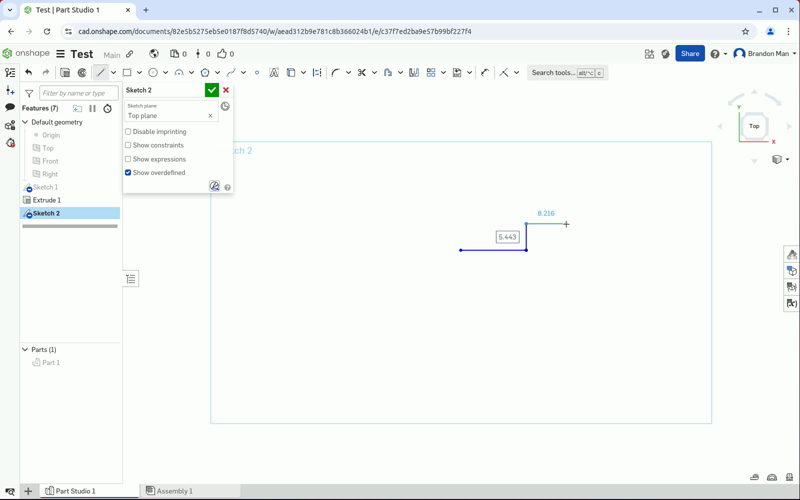
key_up(shift)
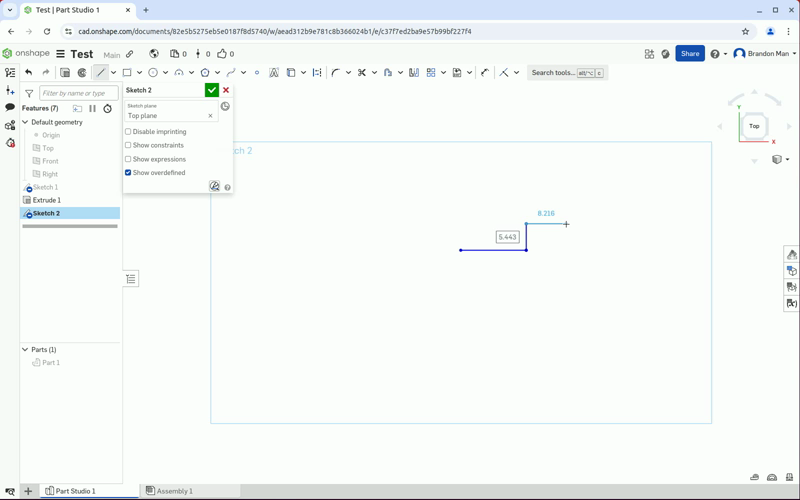
key_down(shift)
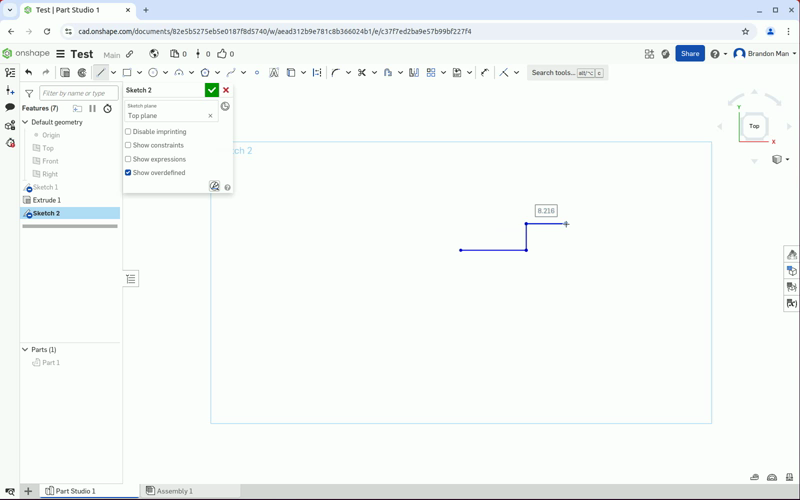
mouse_move(589, 223)
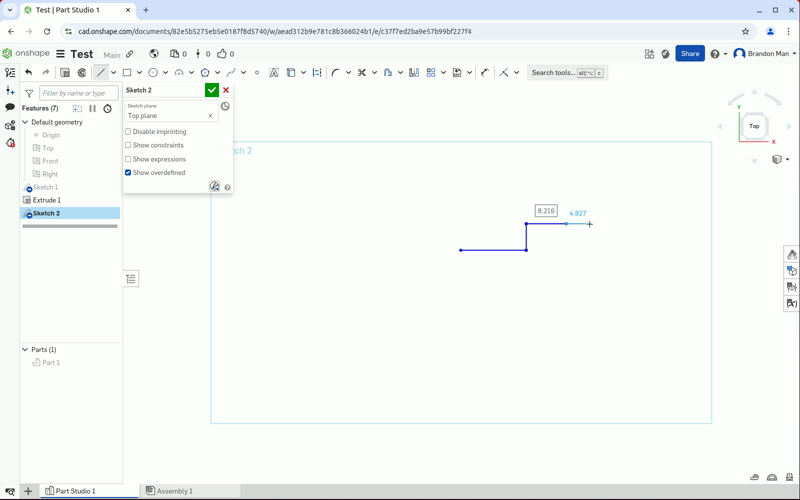
mouse_move(566, 191)
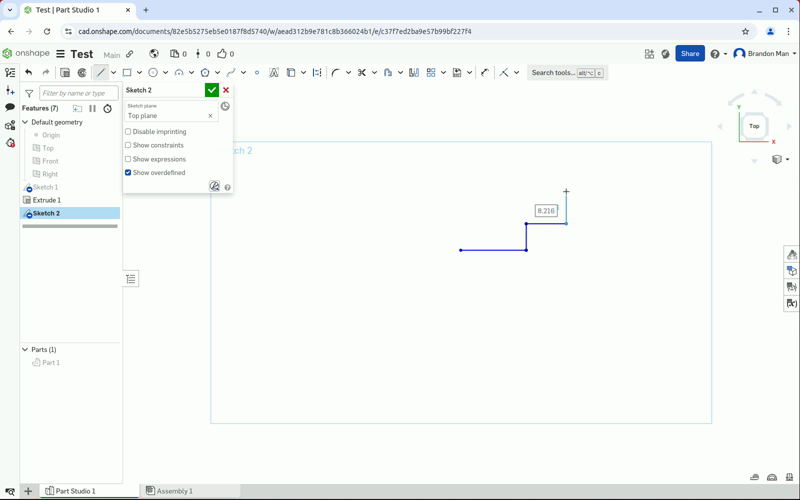
click(566, 191)
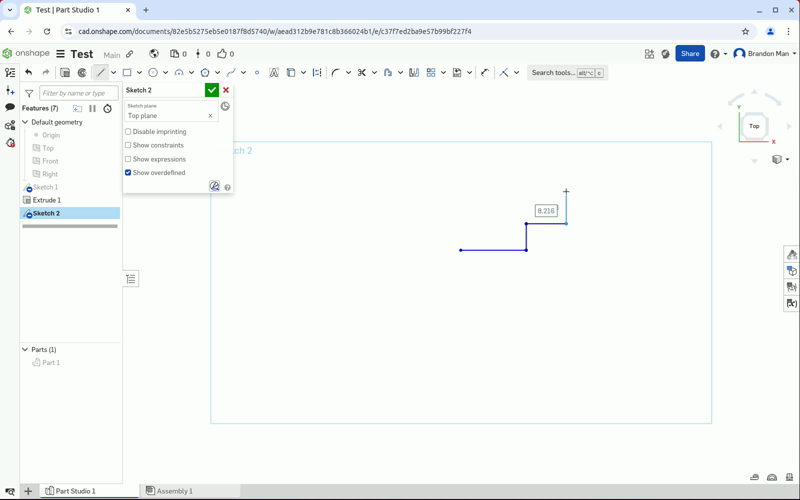
key_up(shift)
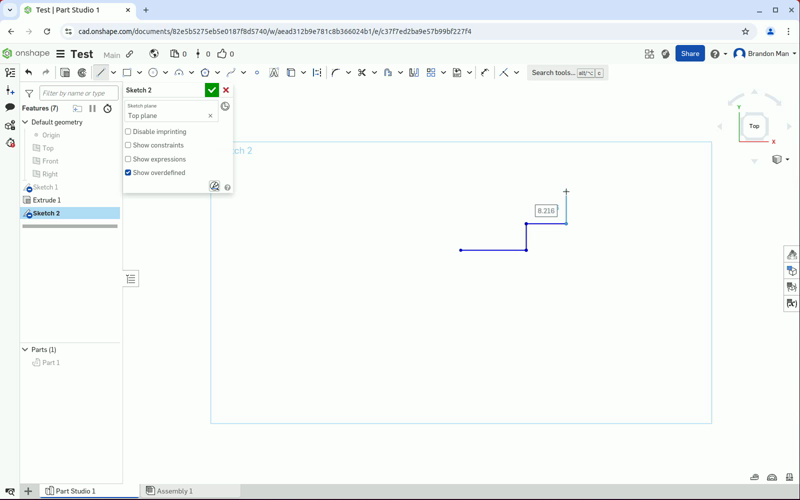
key_down(shift)
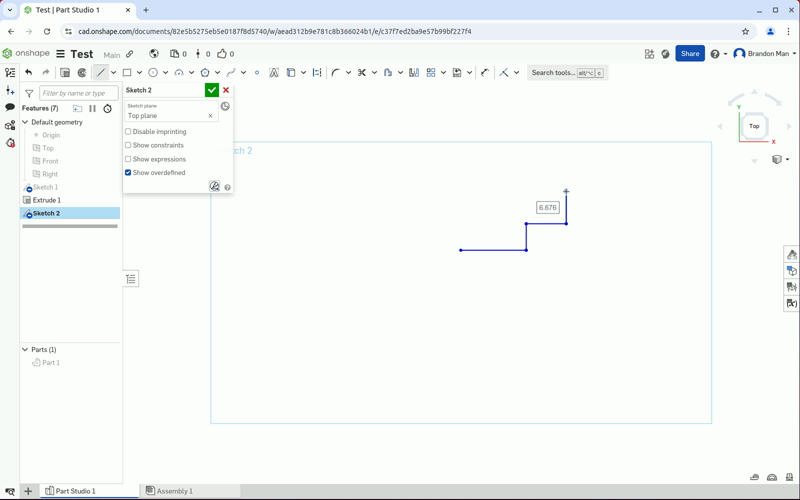
mouse_move(460, 191)
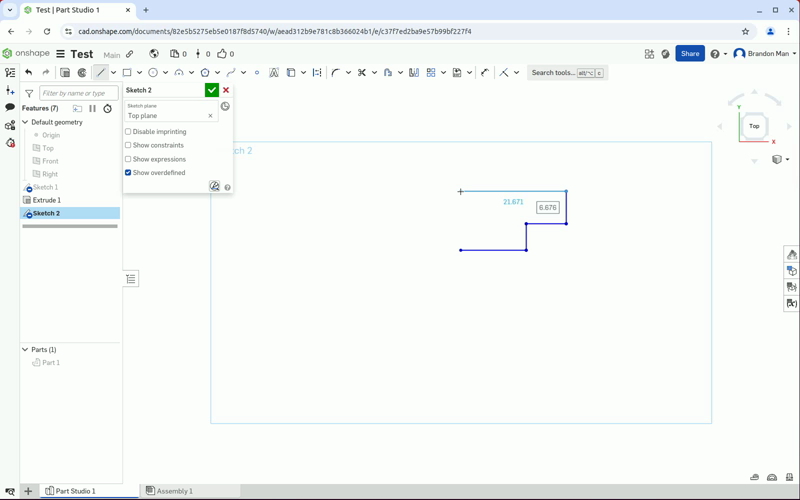
click(460, 191)
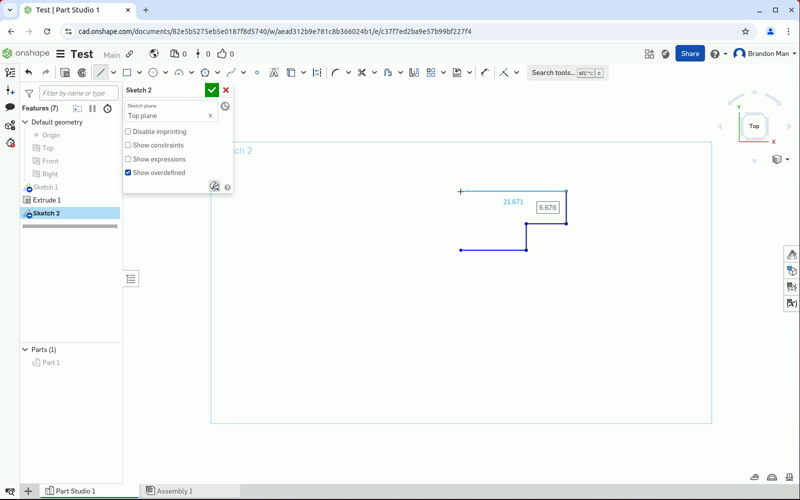
key_up(shift)
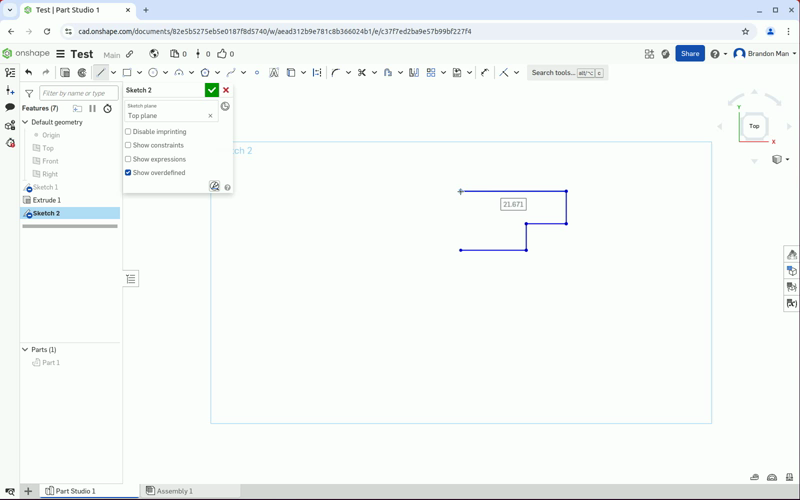
mouse_move(490, 191)
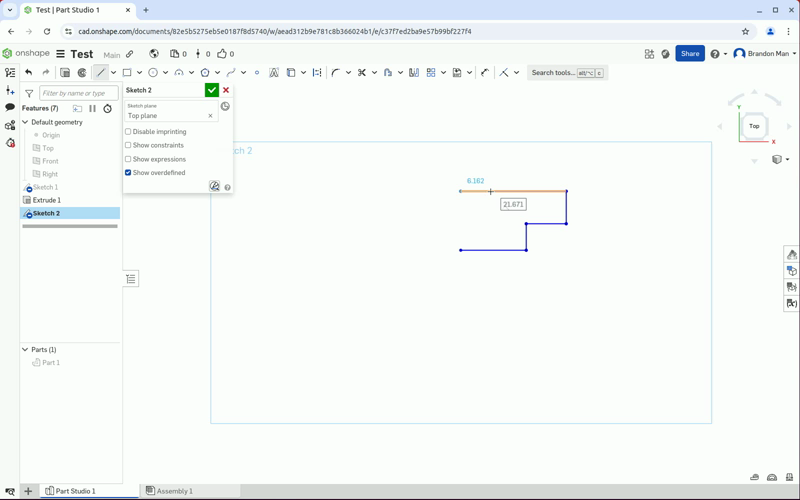
key_down(shift)
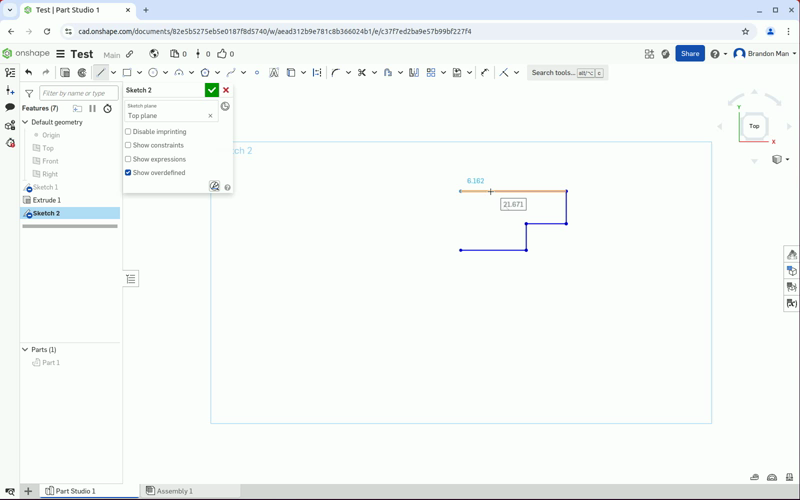
mouse_move(460, 250)
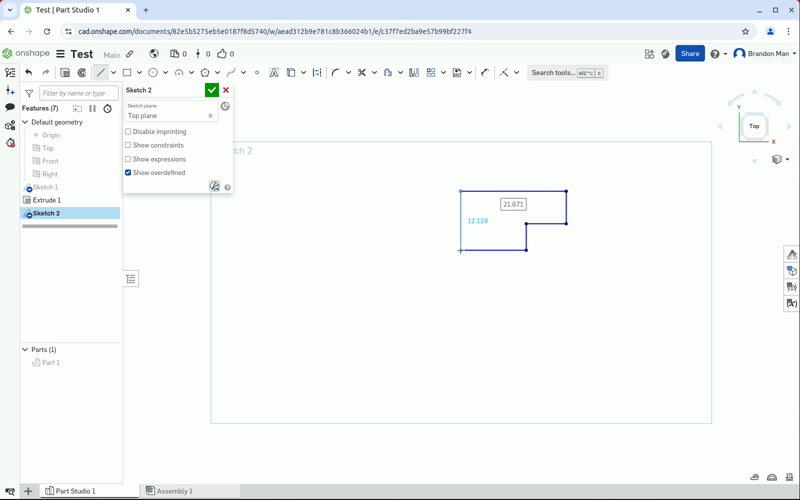
key_up(shift)
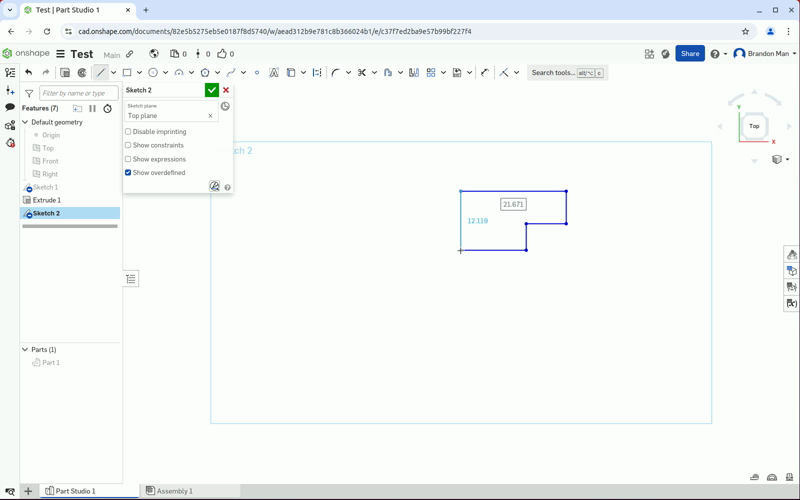
click(460, 250)
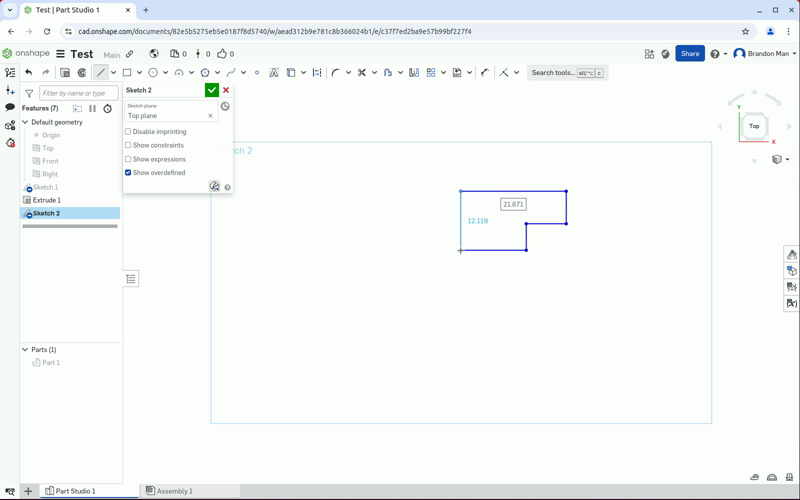
key(esc)
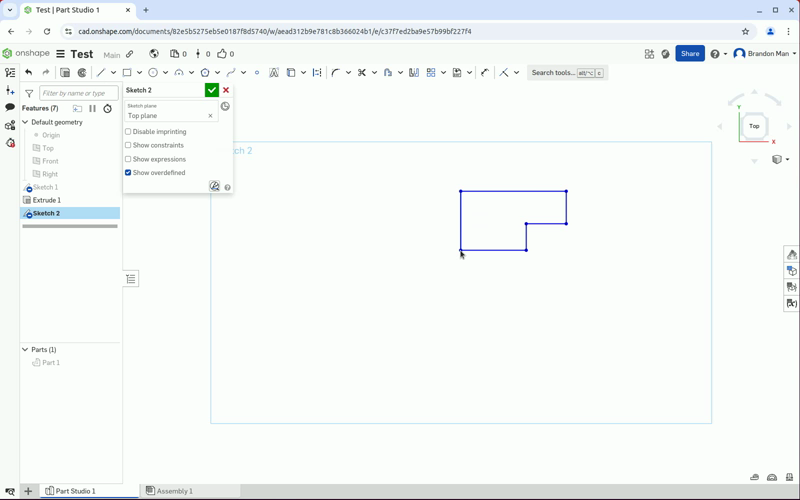
mouse_move(523, 215)
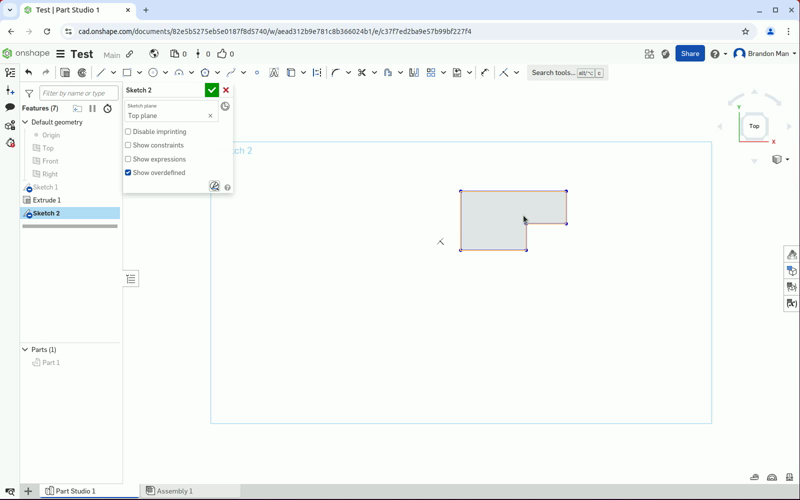
click(523, 215)
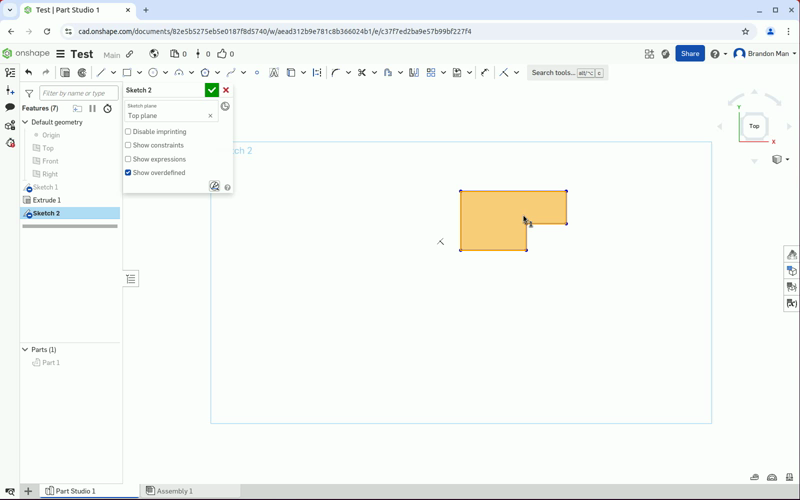
mouse_move(73, 352)
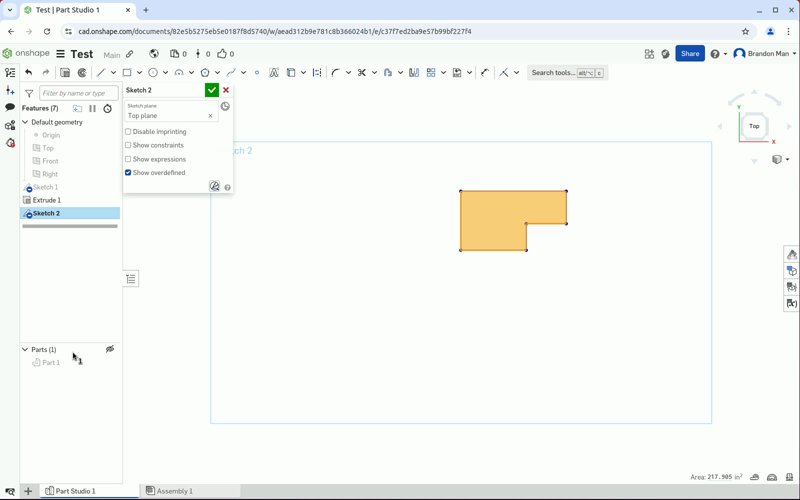
key(shift+y)
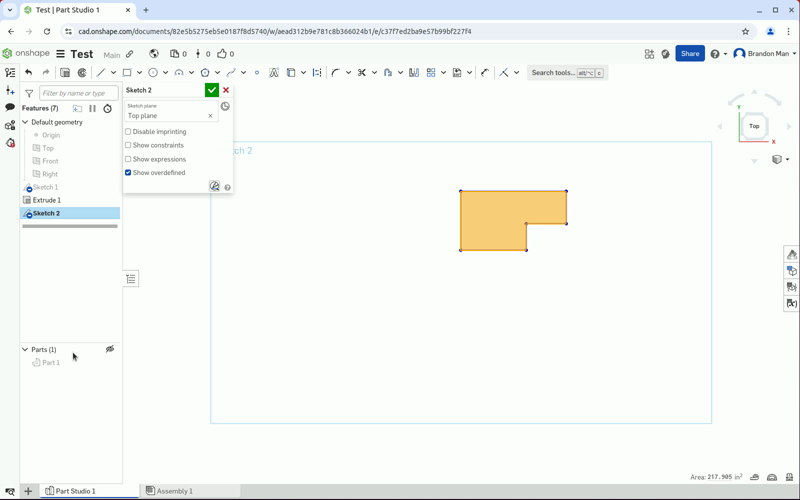
key(shift+e)
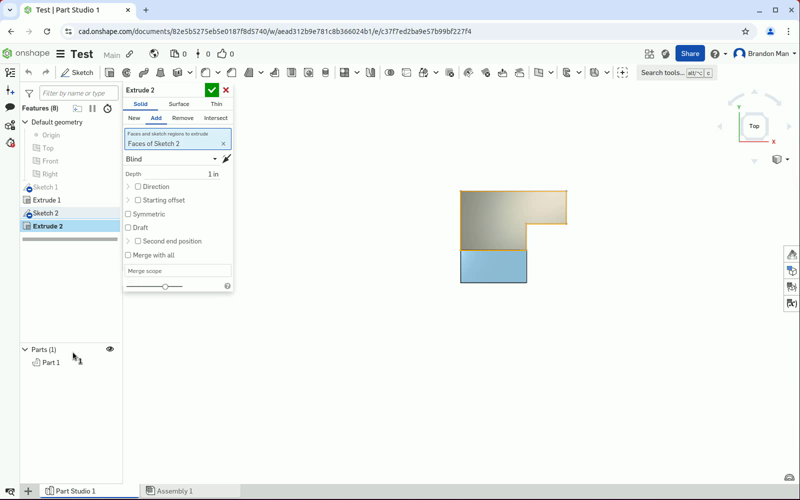
mouse_move(143, 106)
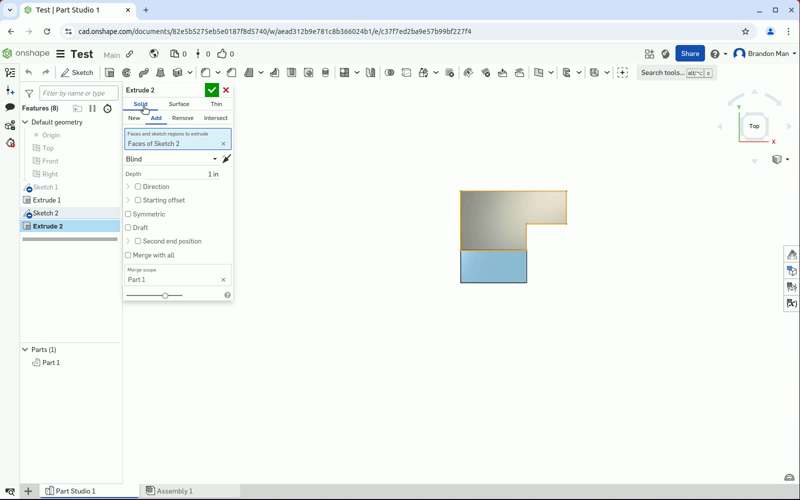
click(143, 106)
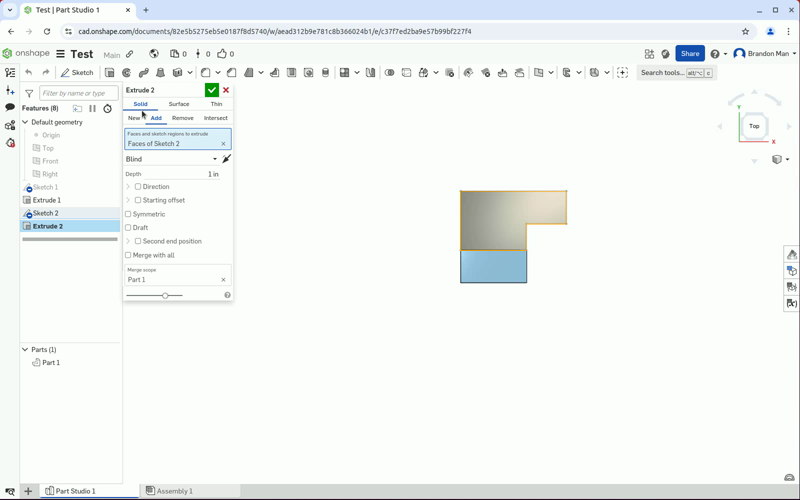
mouse_move(137, 120)
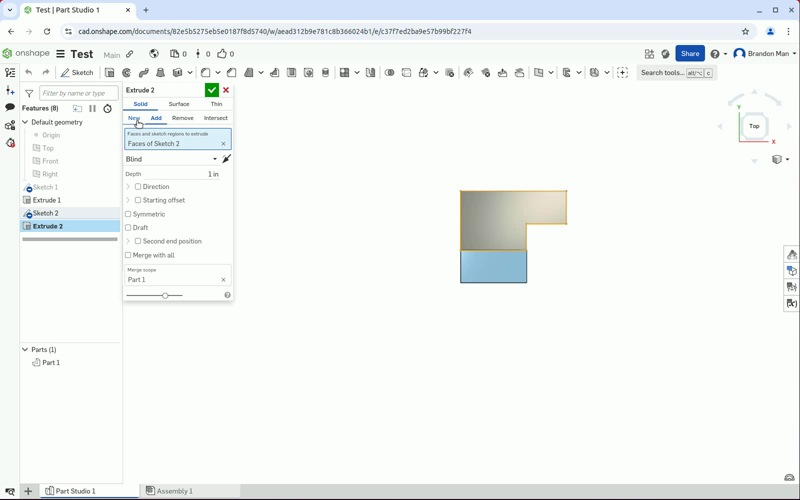
click(137, 120)
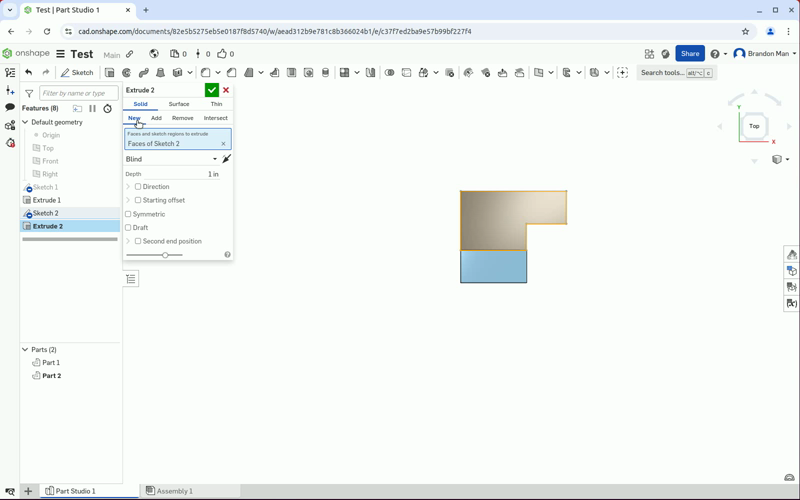
key(tab, 4)
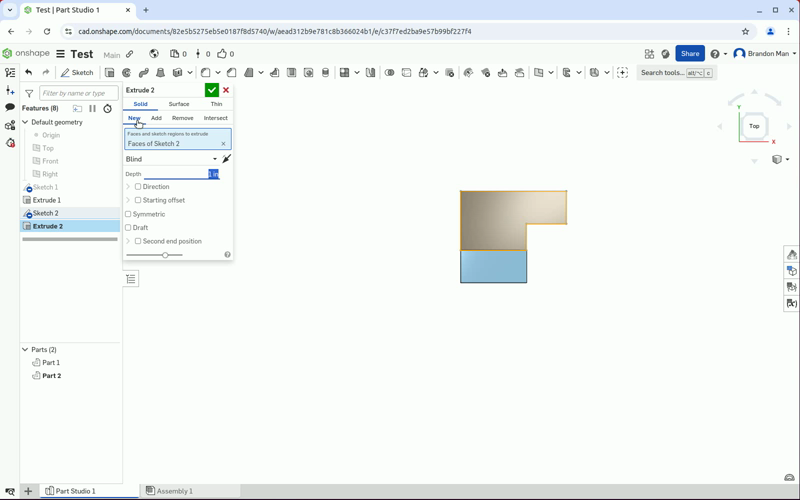
text(10.832)
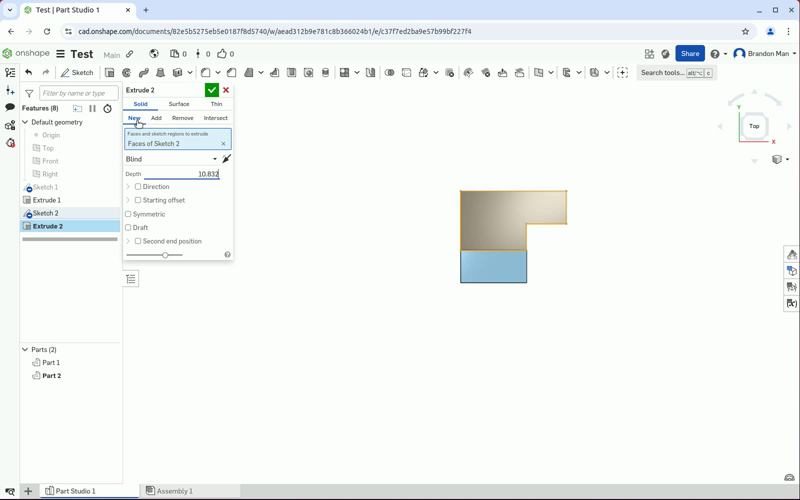
key(enter)
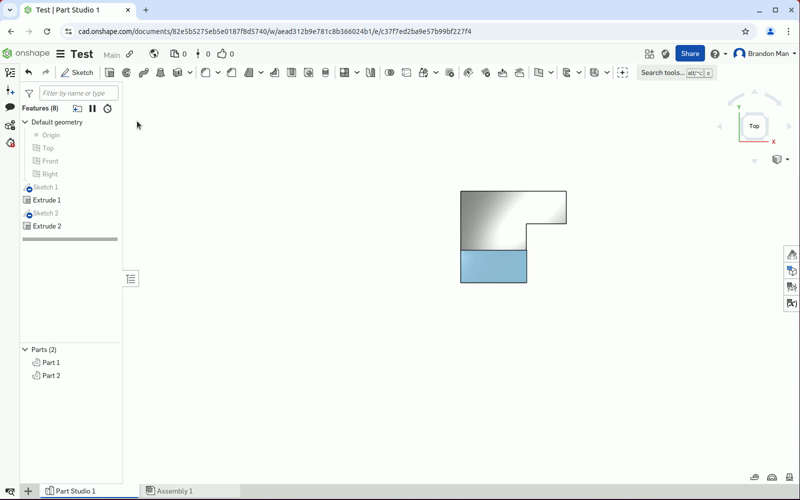
key(shift+h)
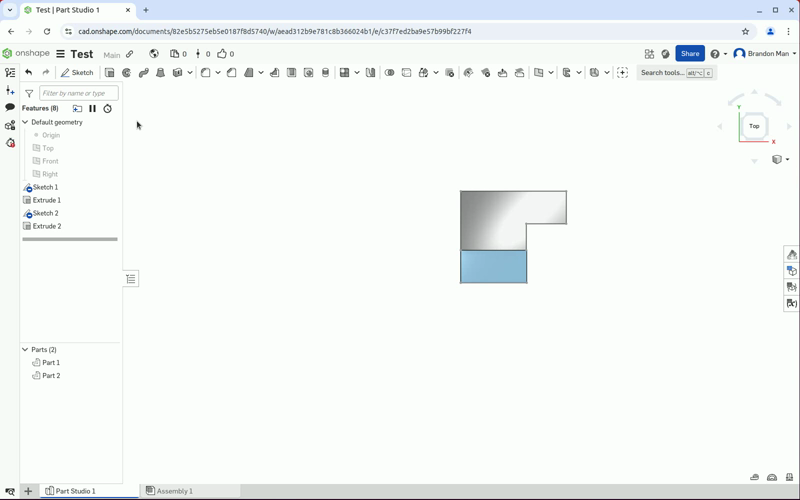
key(shift+h)
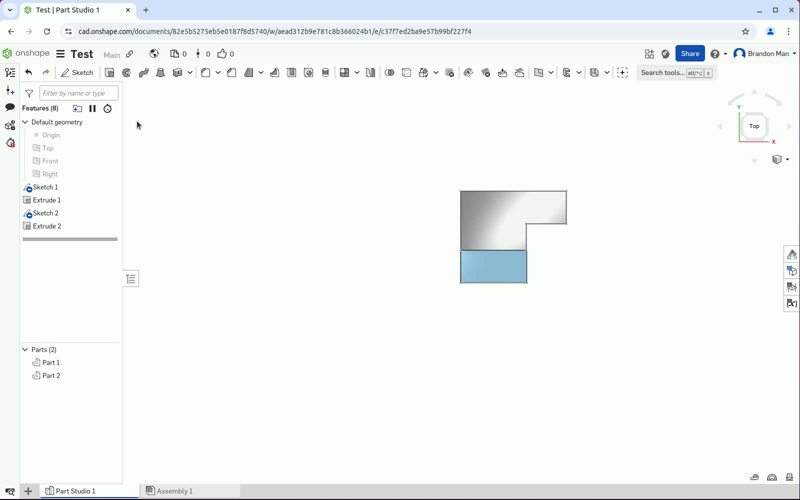
key(shift+7)
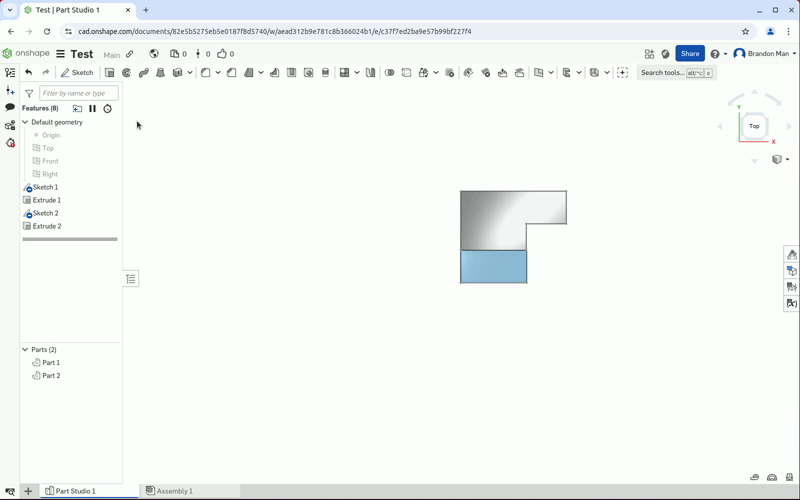
key(up, 3)
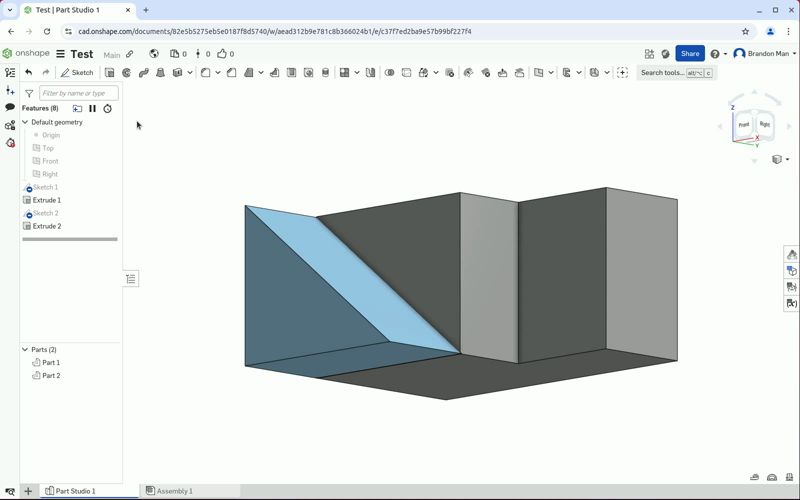
key(left, 3)
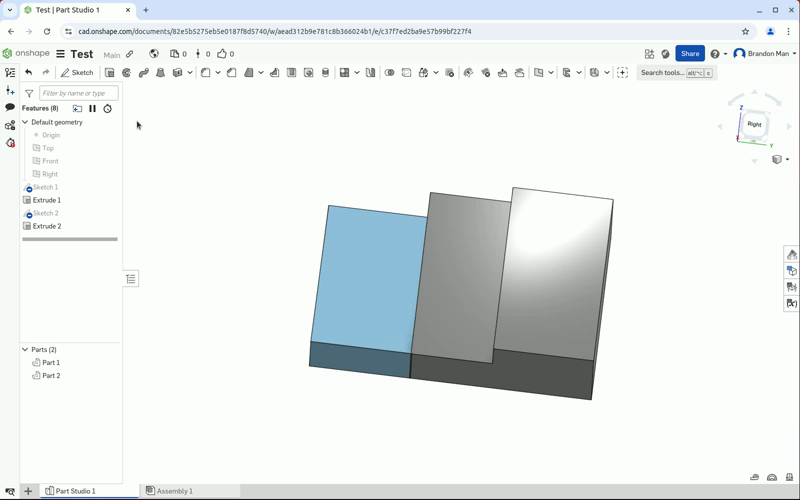
key(right, 3)
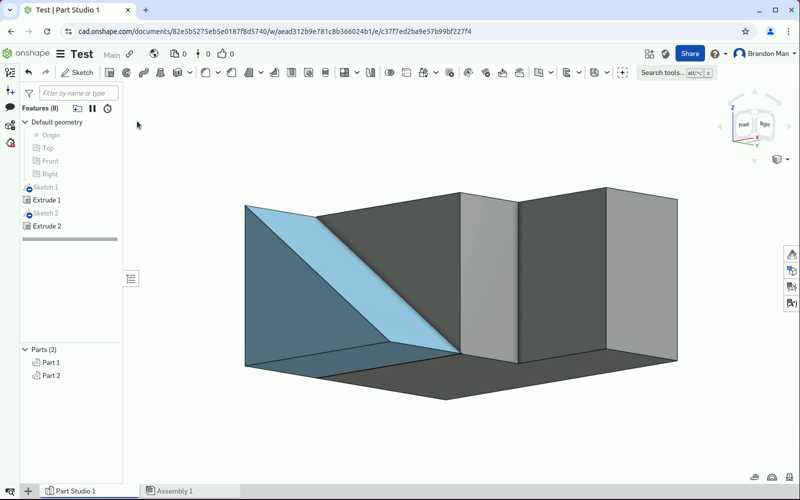
key(down, 3)
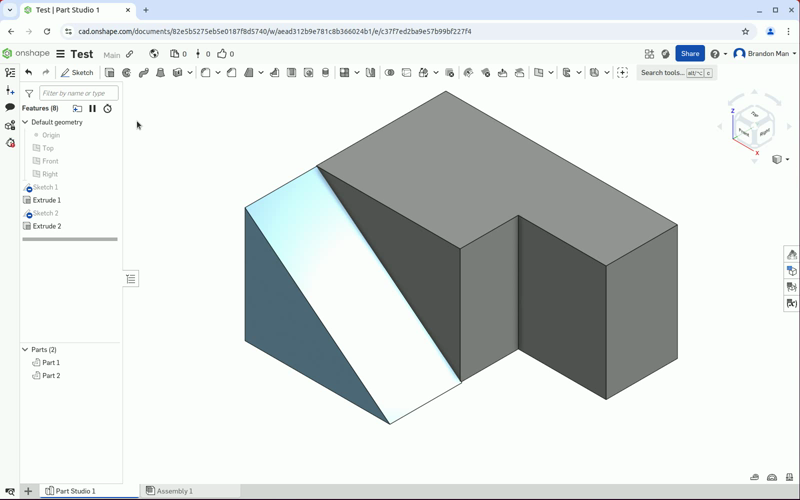
mouse_move(73, 189)
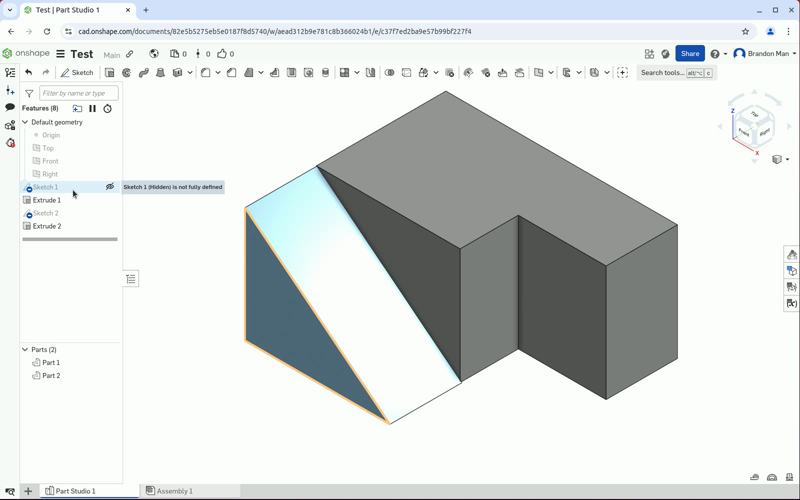
click(73, 189)